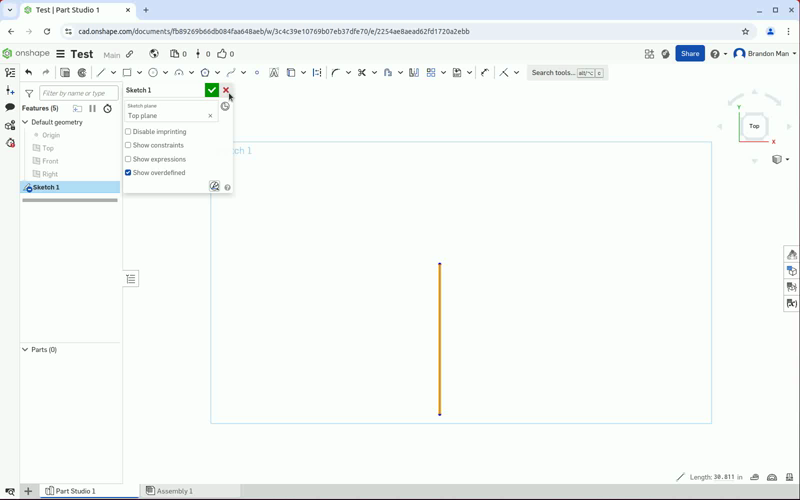
key(shift+h)
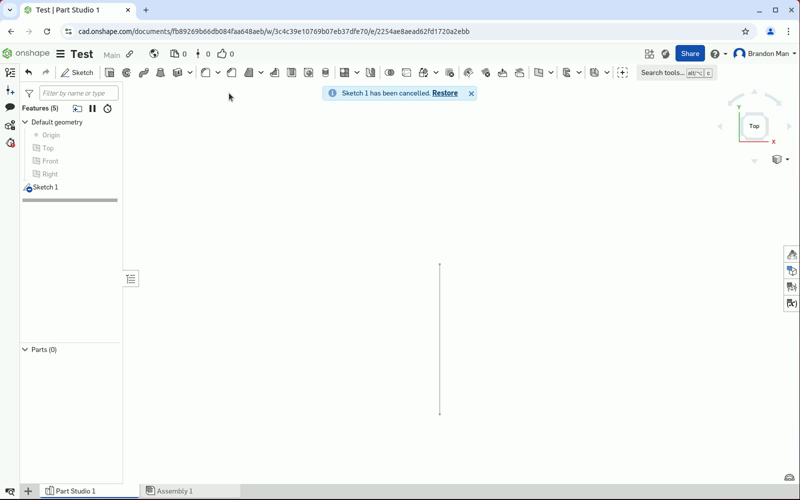
mouse_move(73, 352)
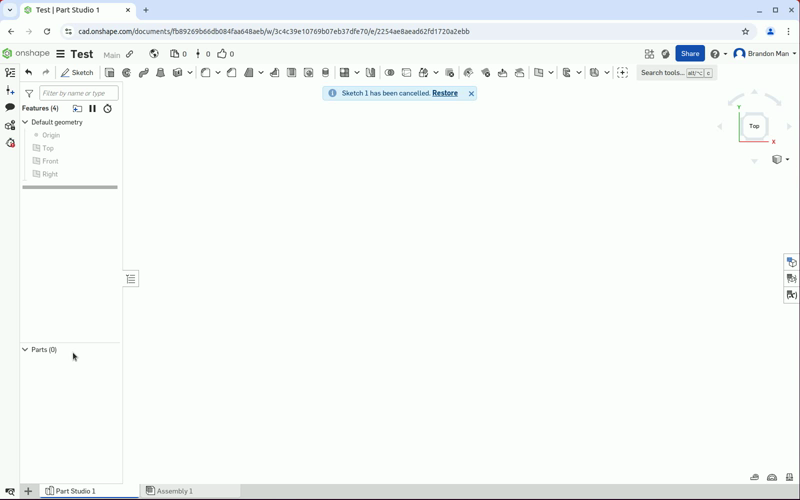
key(y)
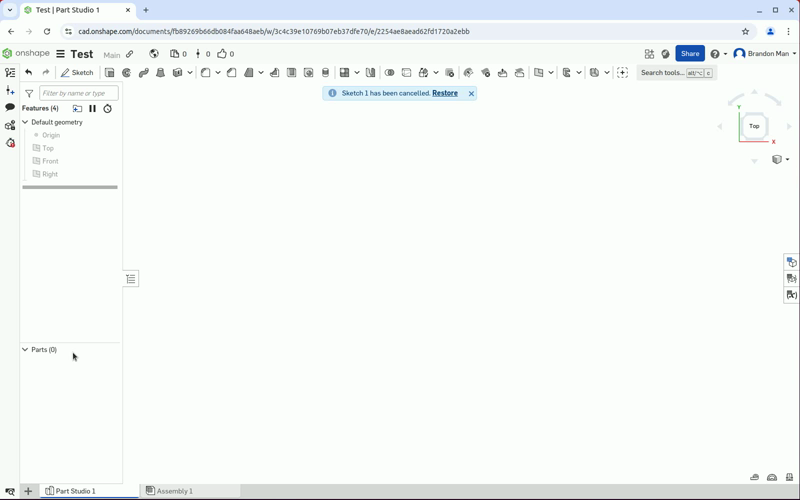
key(shift+p)
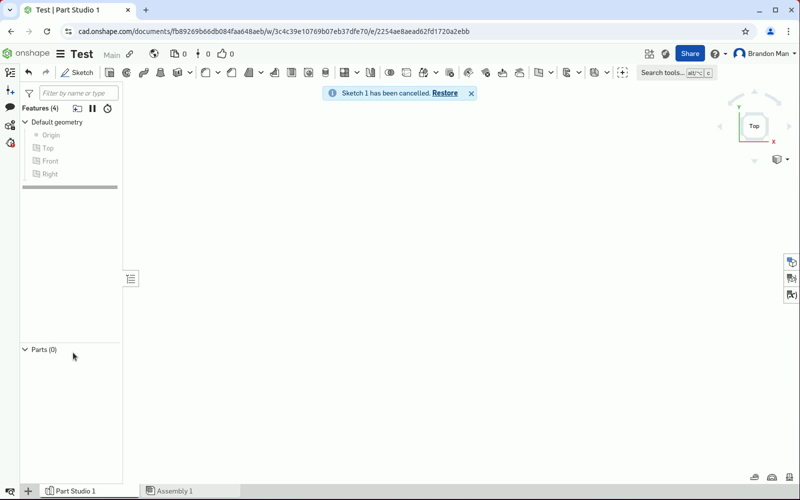
key(space)
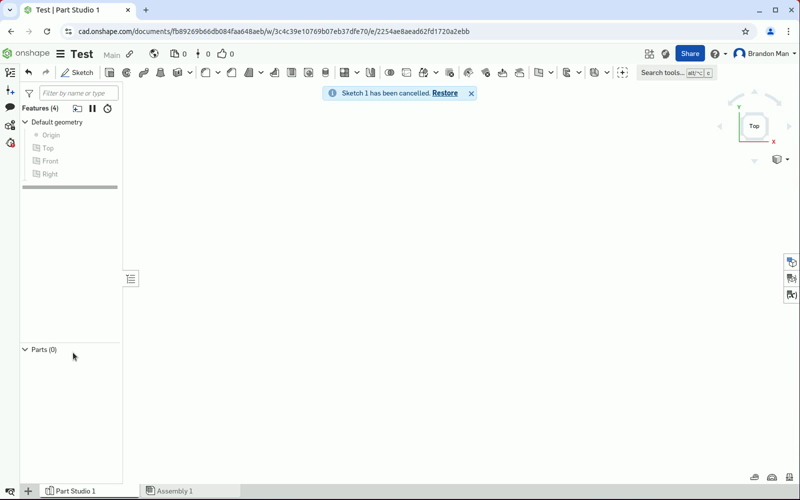
key_down(shift)
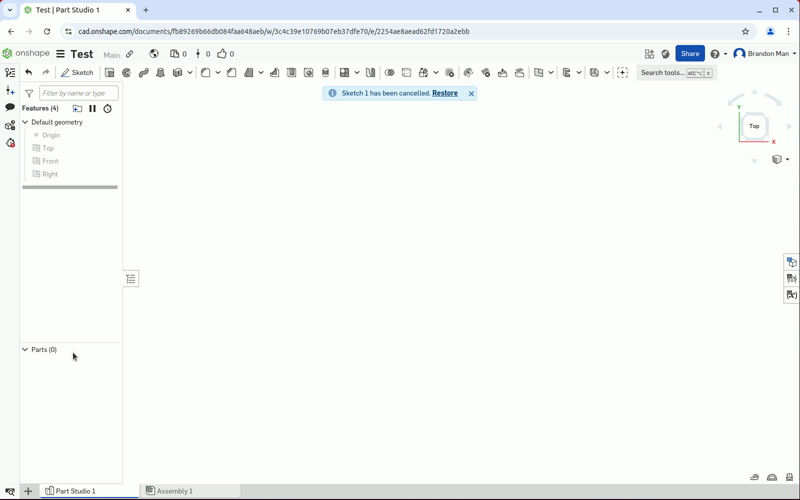
key(up)
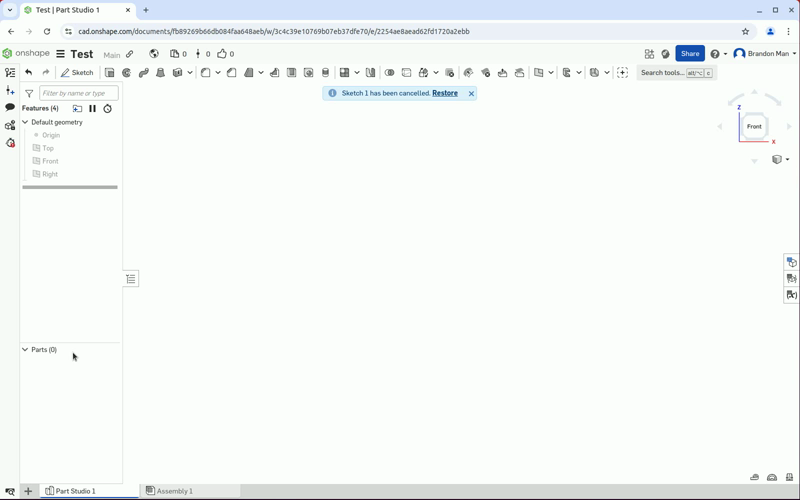
key_up(shift)
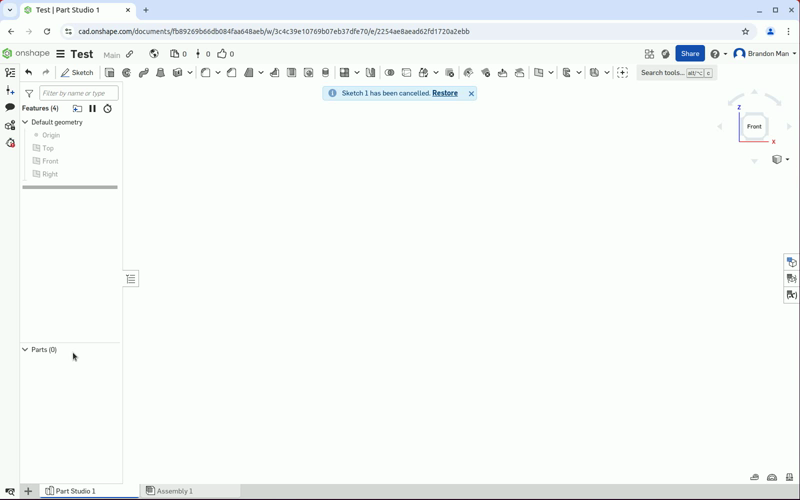
mouse_move(73, 352)
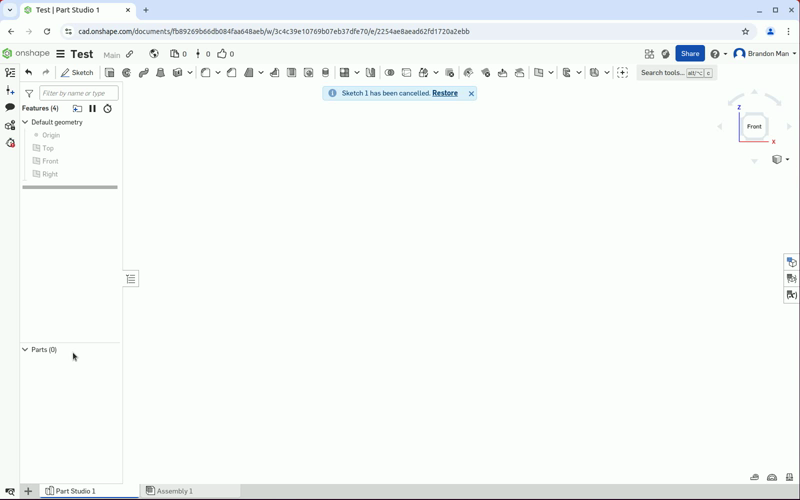
key(shift+y)
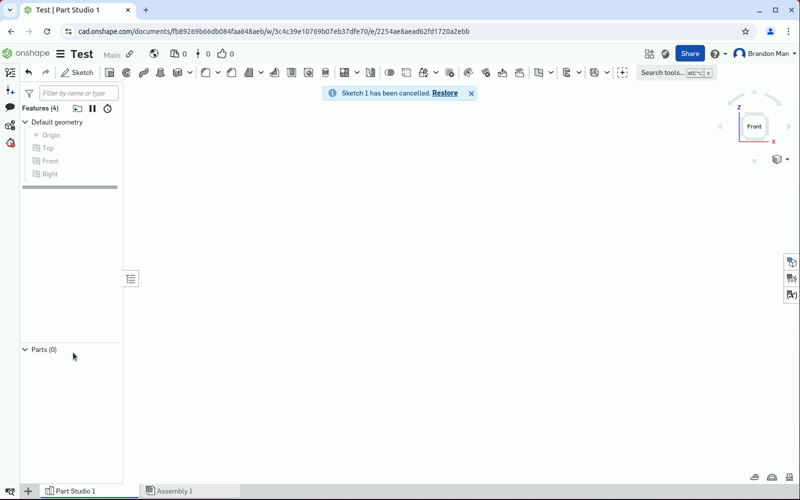
key(shift+s)
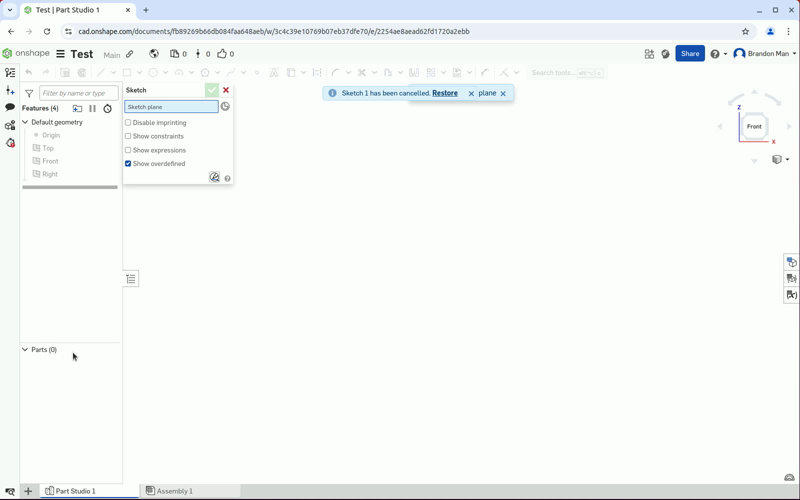
mouse_move(73, 163)
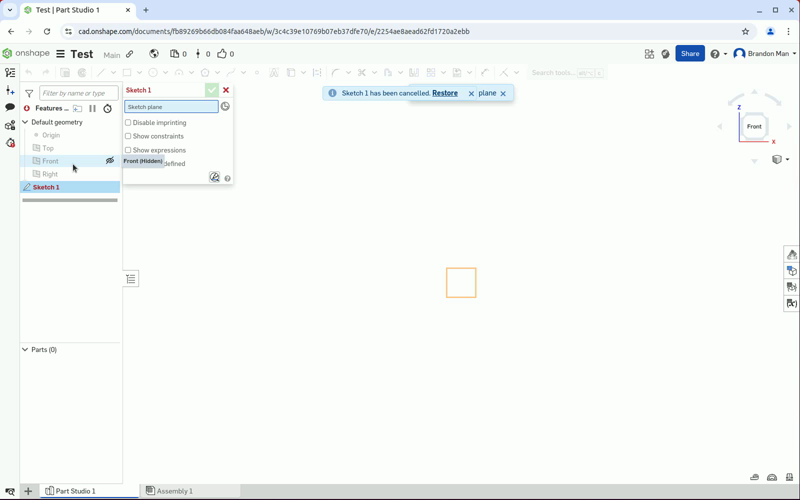
click(73, 163)
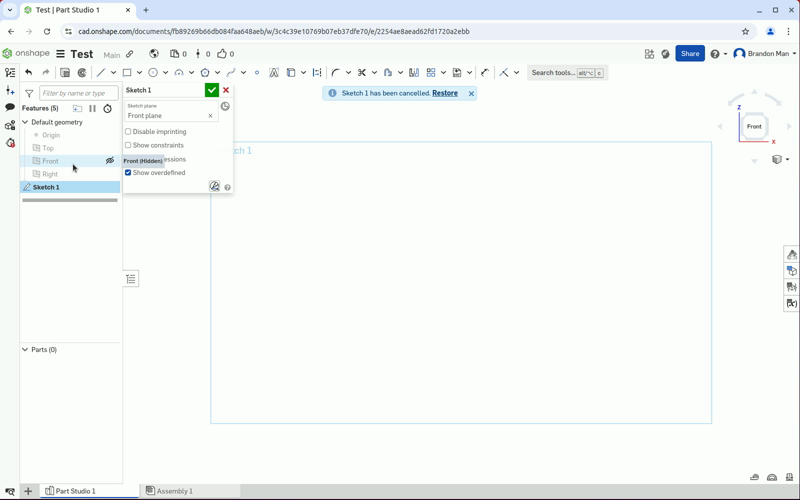
mouse_move(73, 352)
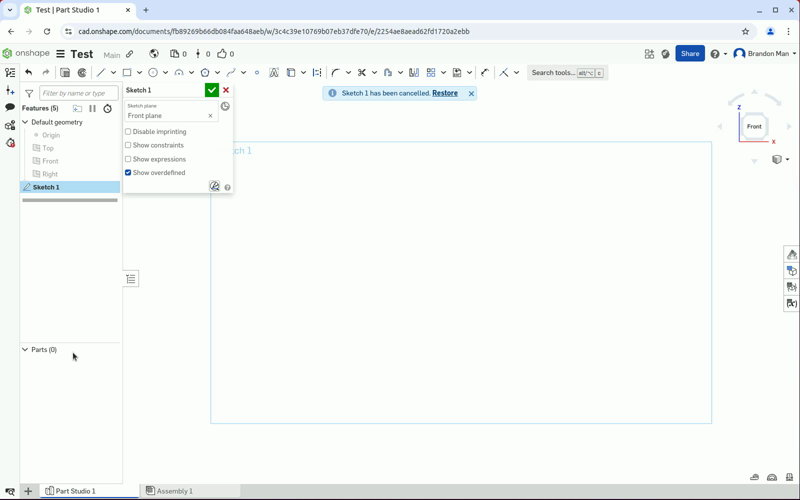
key(y)
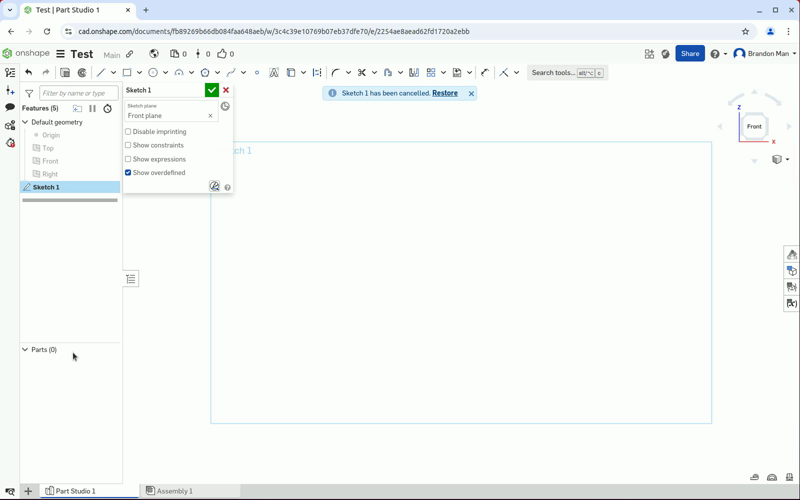
key(l)
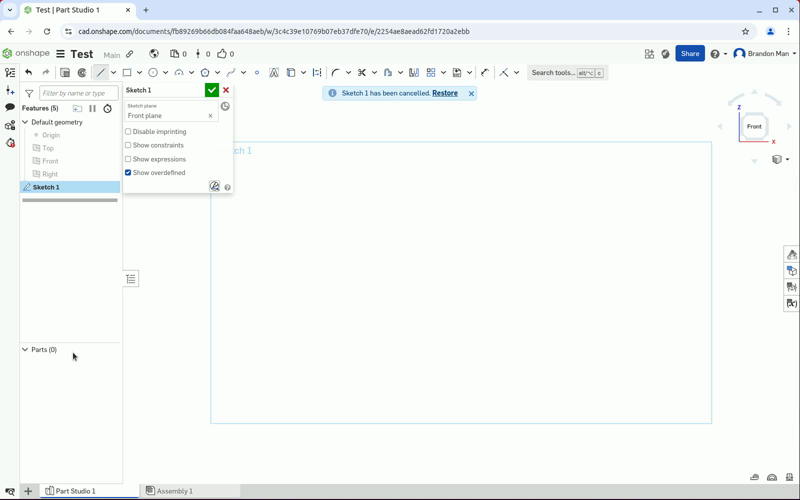
key_down(shift)
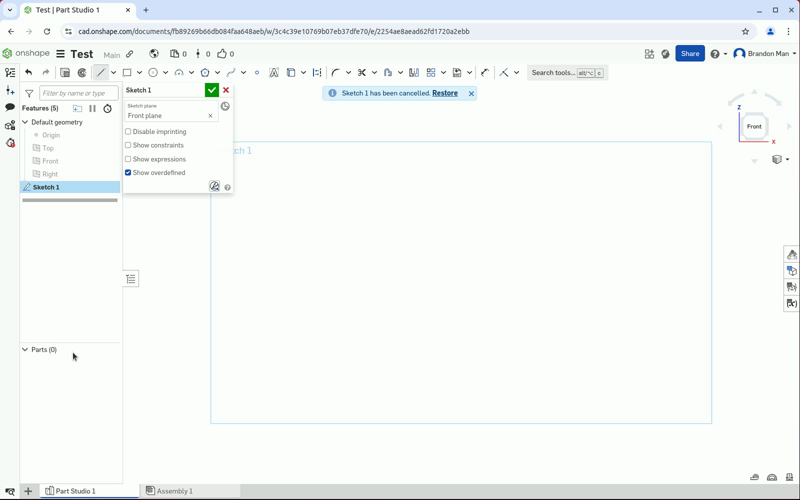
mouse_move(348, 379)
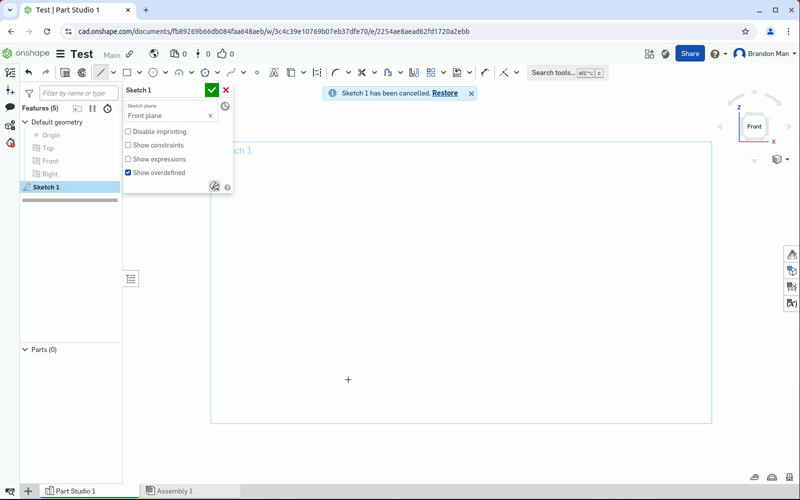
click(348, 379)
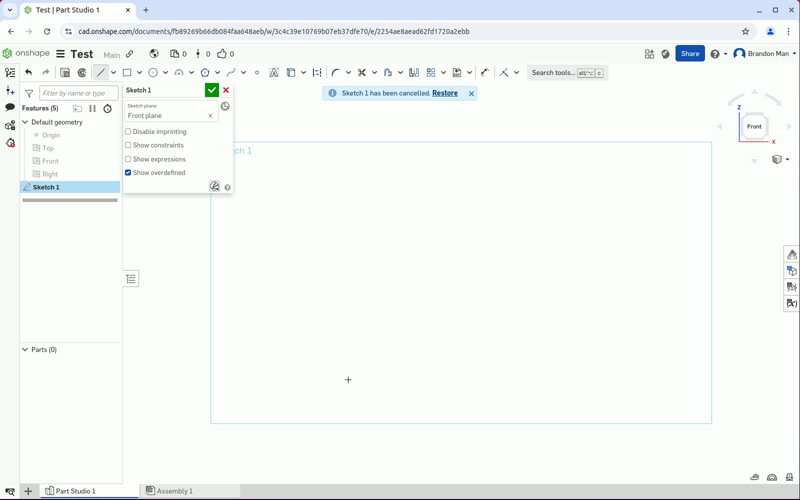
key_up(shift)
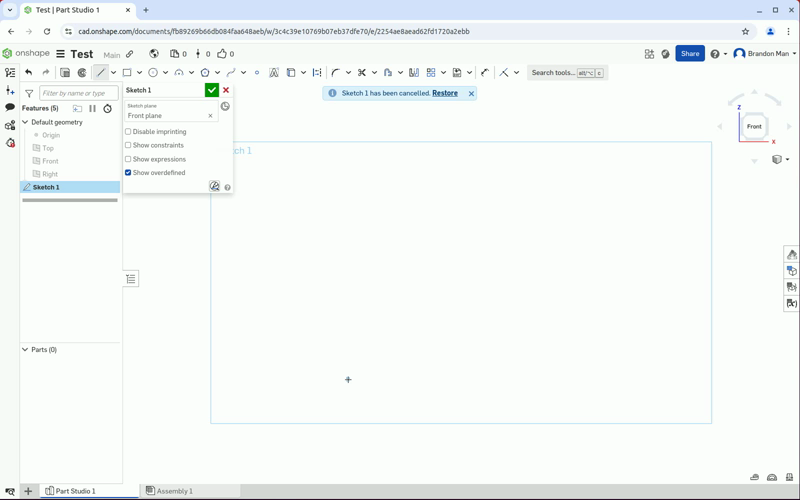
key_down(shift)
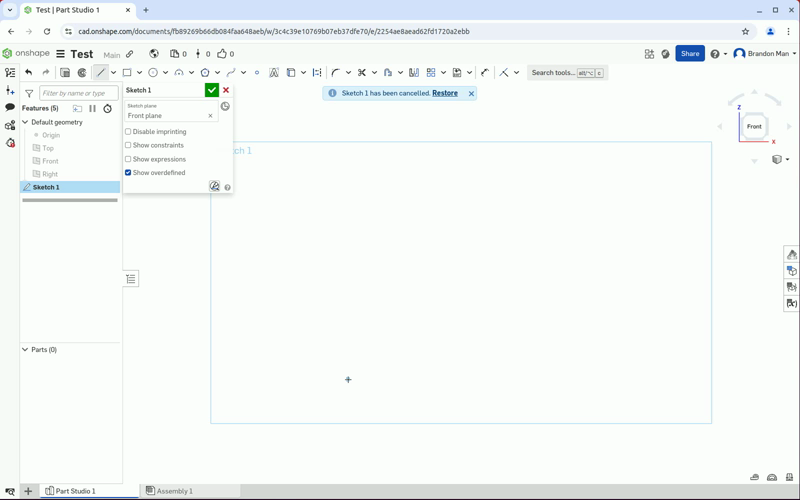
mouse_move(460, 379)
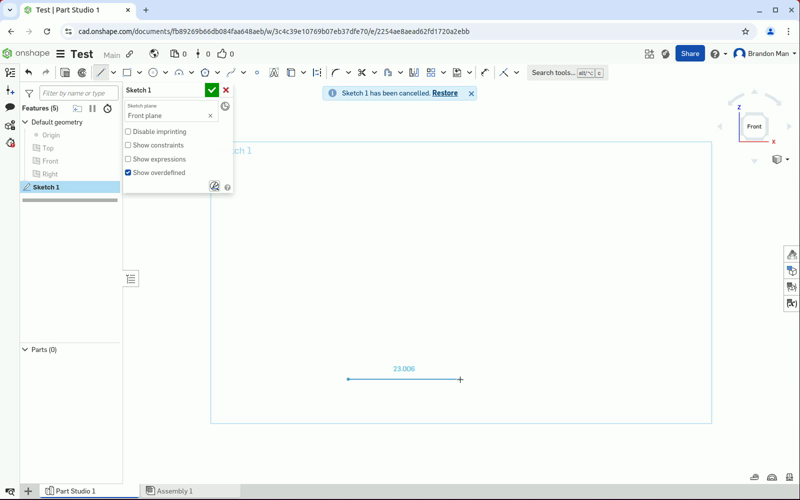
click(460, 379)
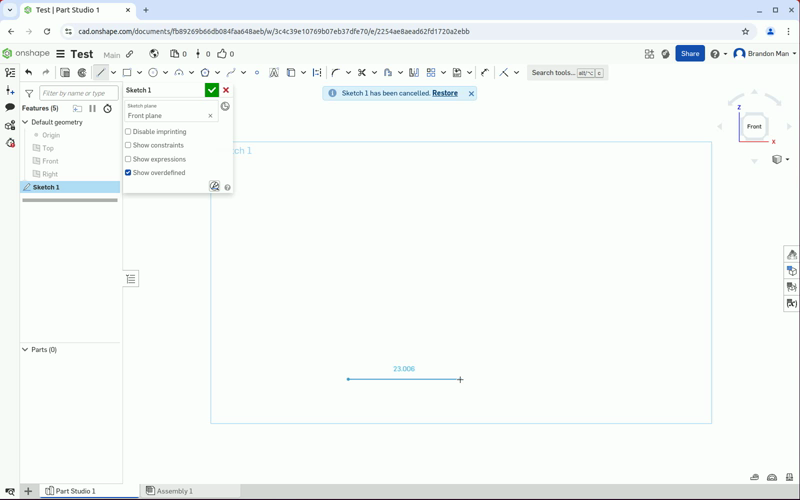
key_up(shift)
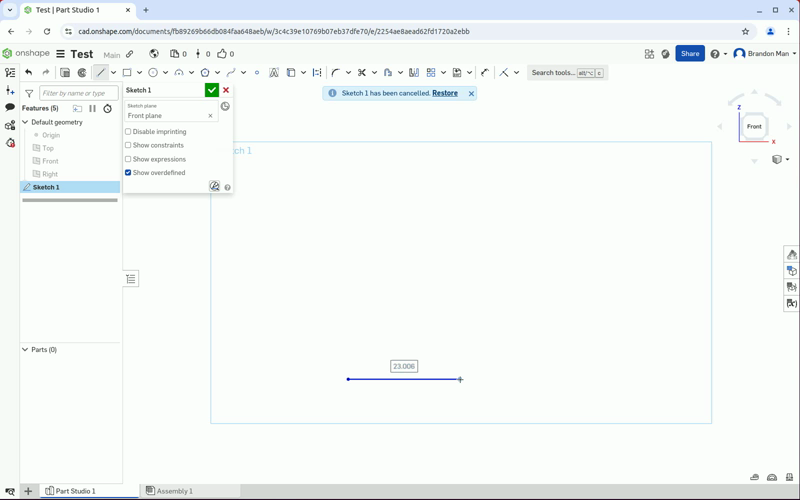
key_down(shift)
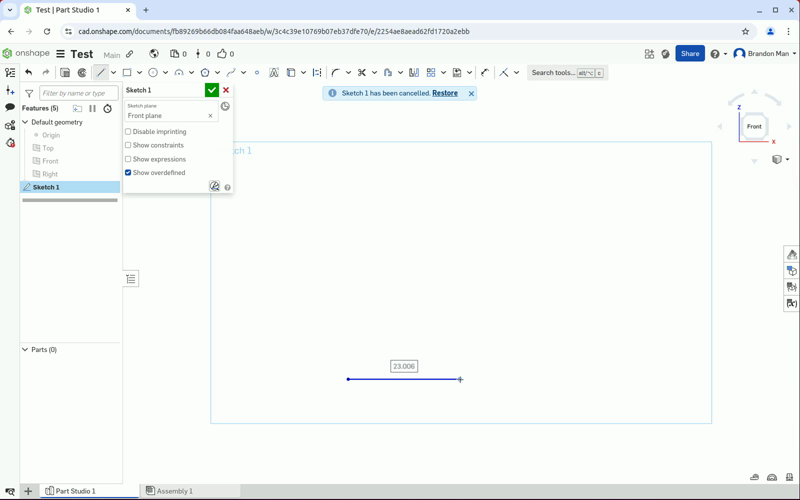
mouse_move(490, 379)
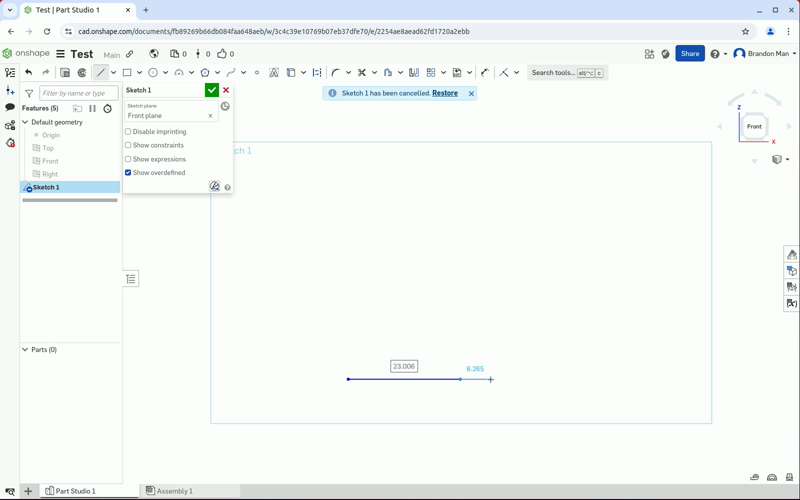
mouse_move(460, 341)
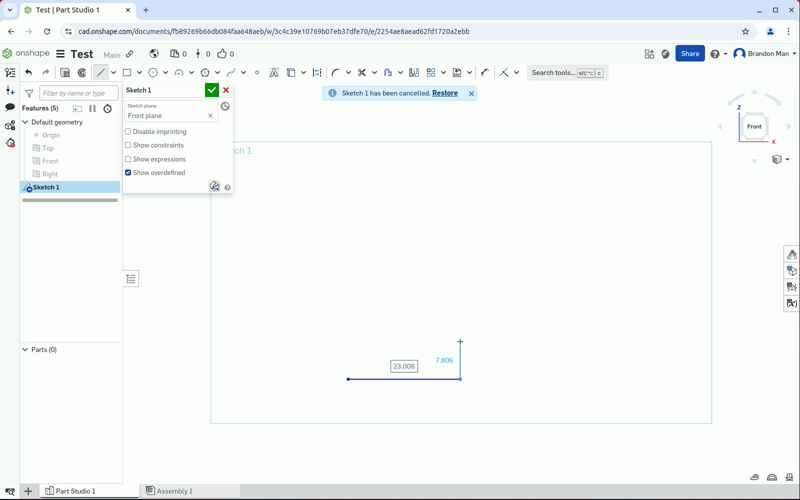
click(460, 341)
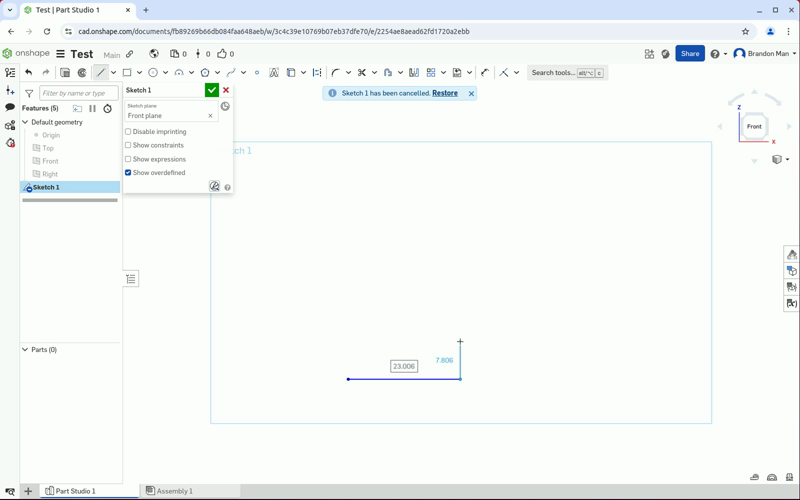
key_up(shift)
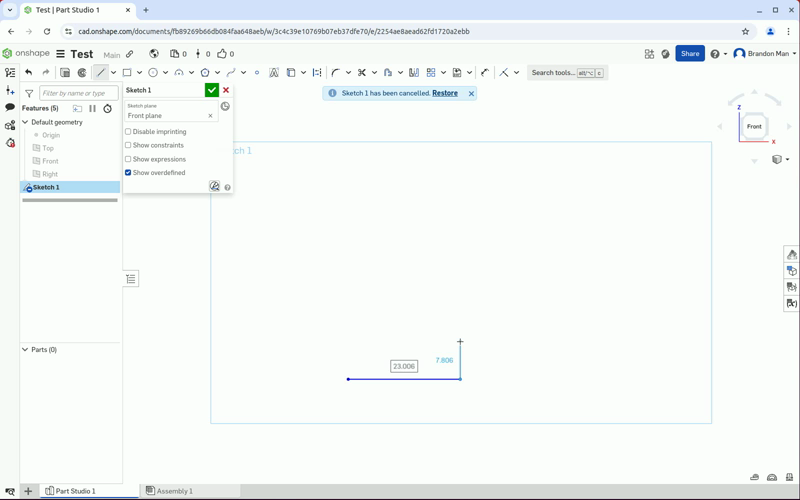
key(esc)
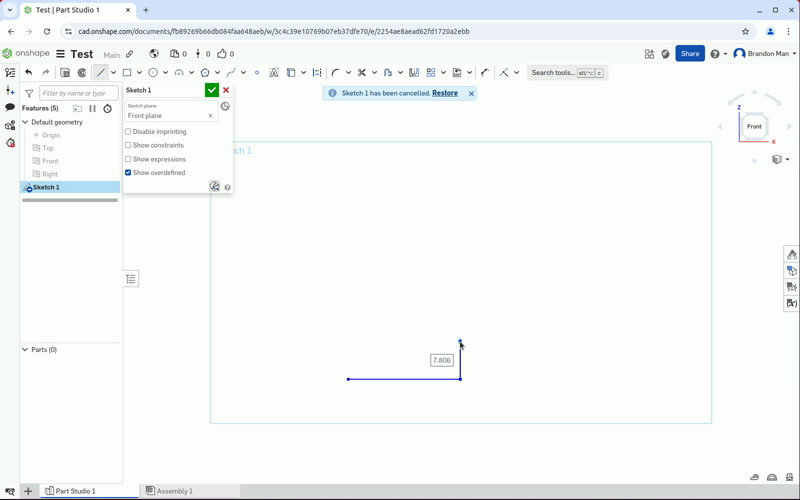
key(a)
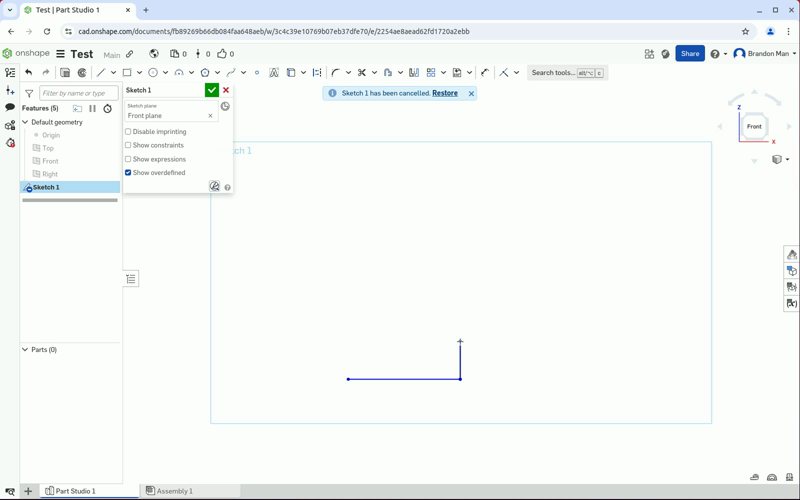
mouse_move(460, 341)
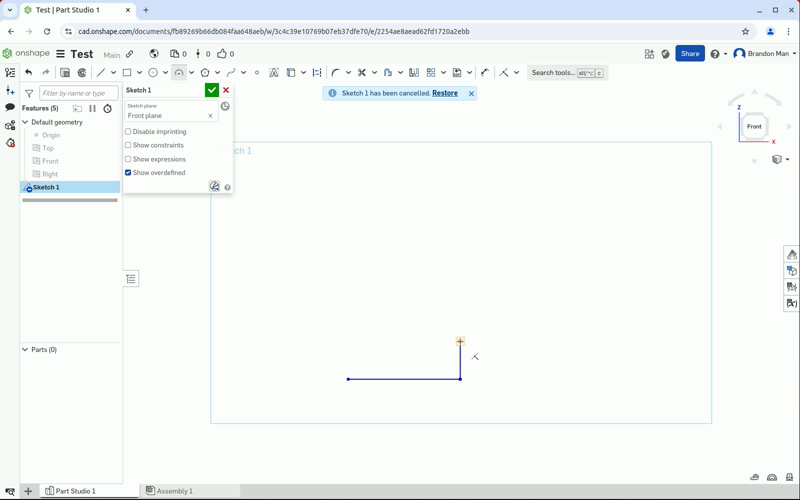
click(460, 341)
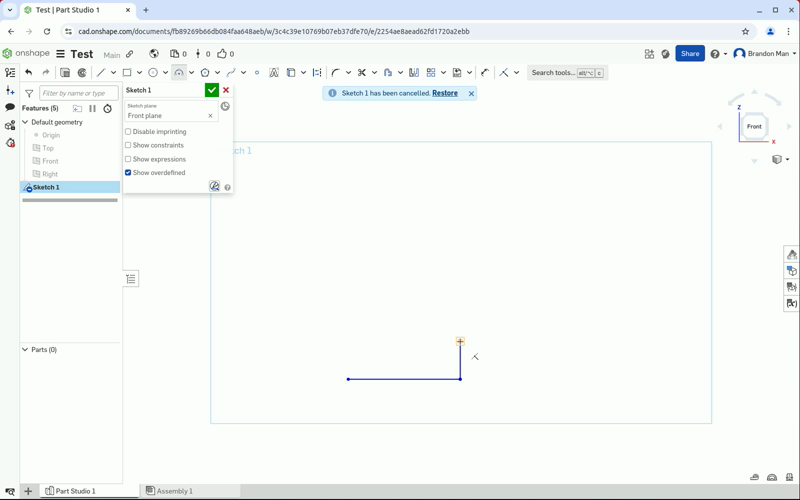
key_down(shift)
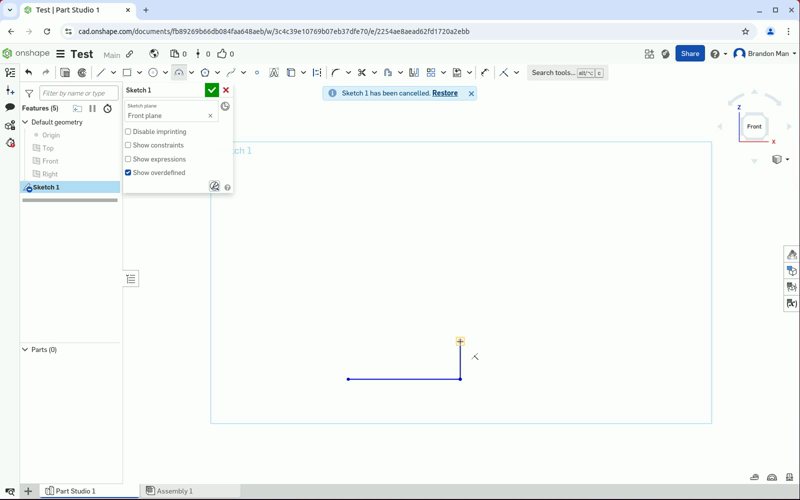
mouse_move(388, 238)
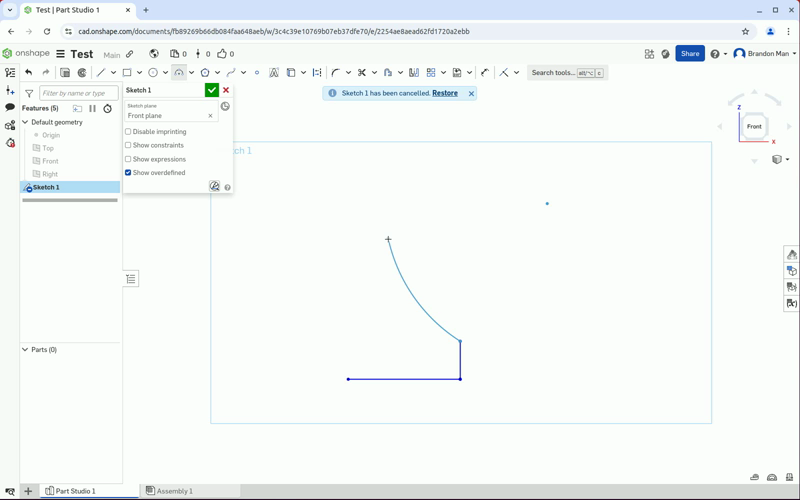
click(388, 238)
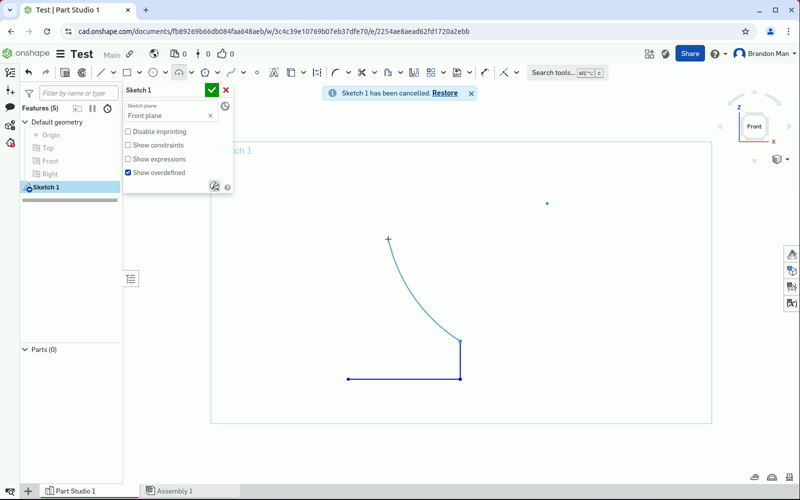
mouse_move(397, 308)
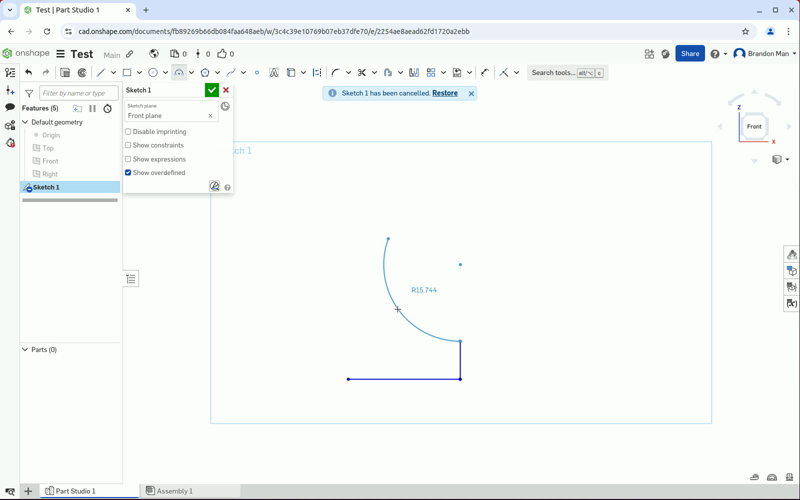
click(397, 308)
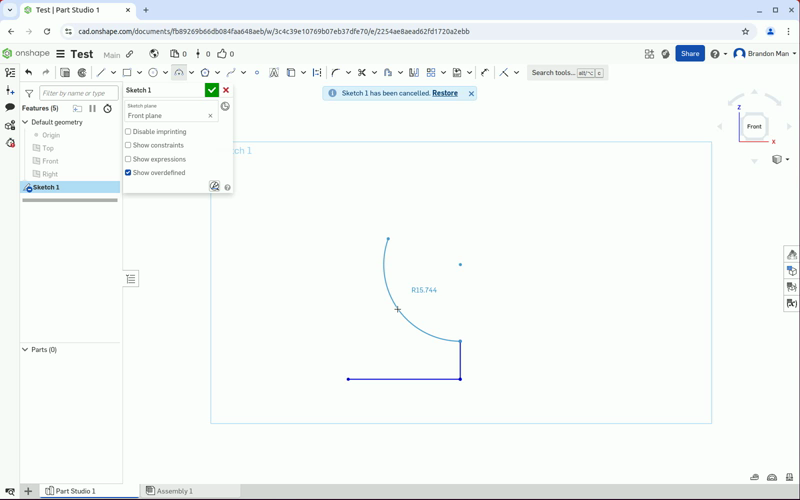
key_up(shift)
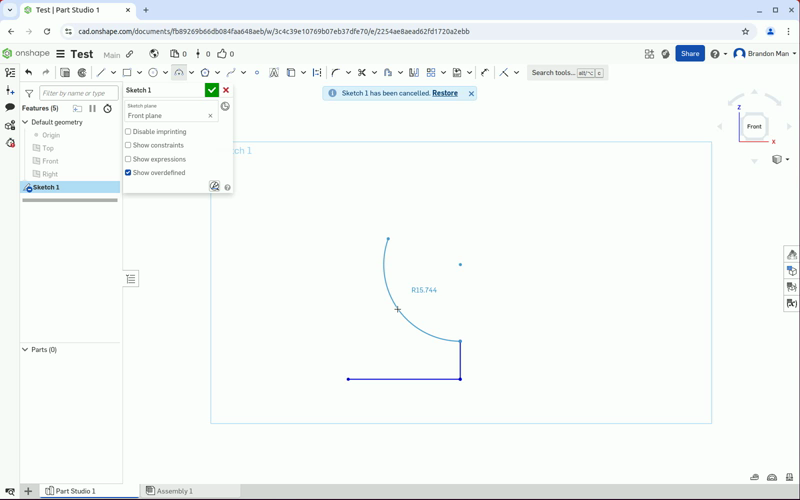
key(esc)
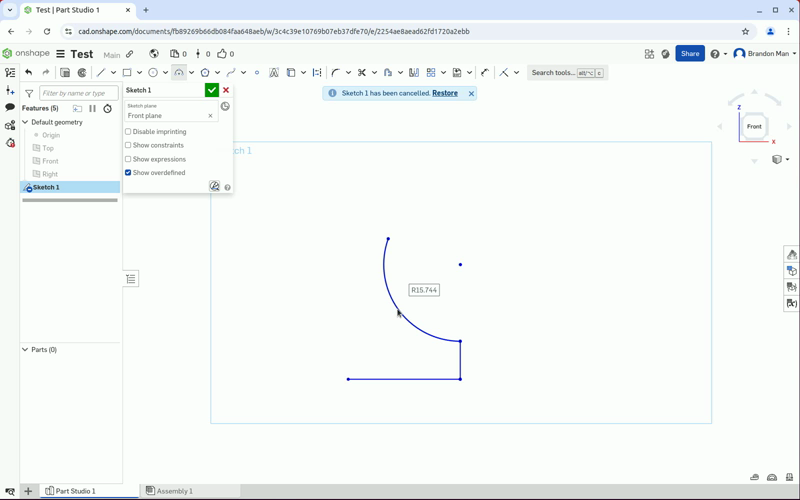
key(l)
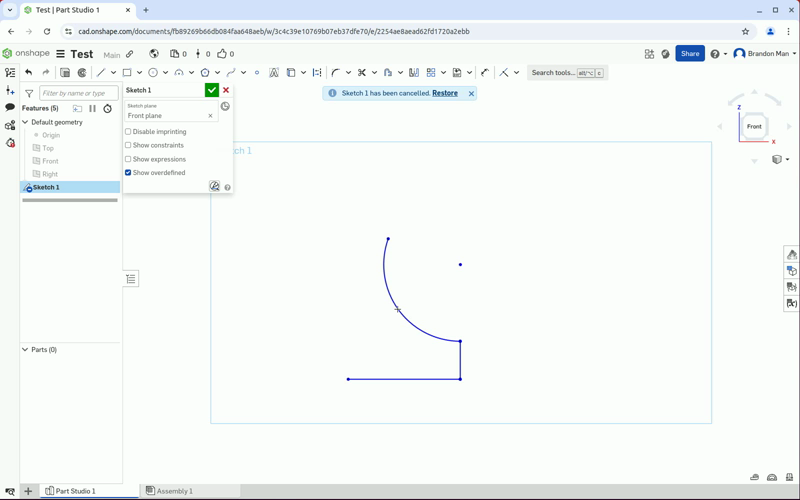
mouse_move(388, 238)
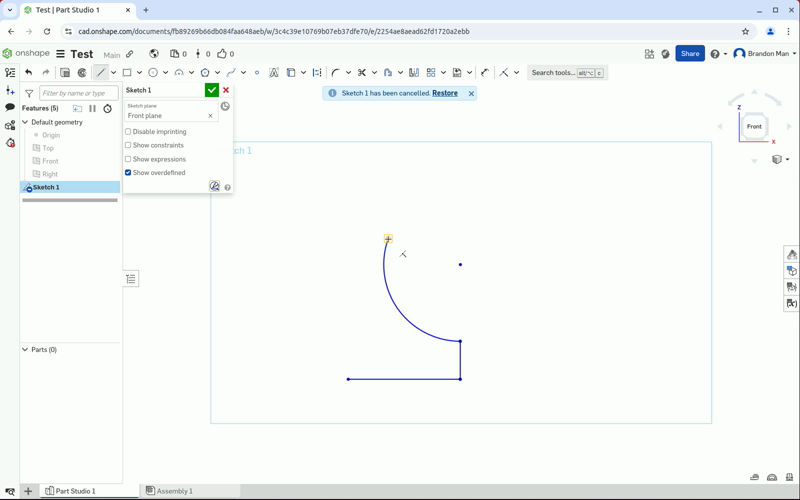
click(388, 238)
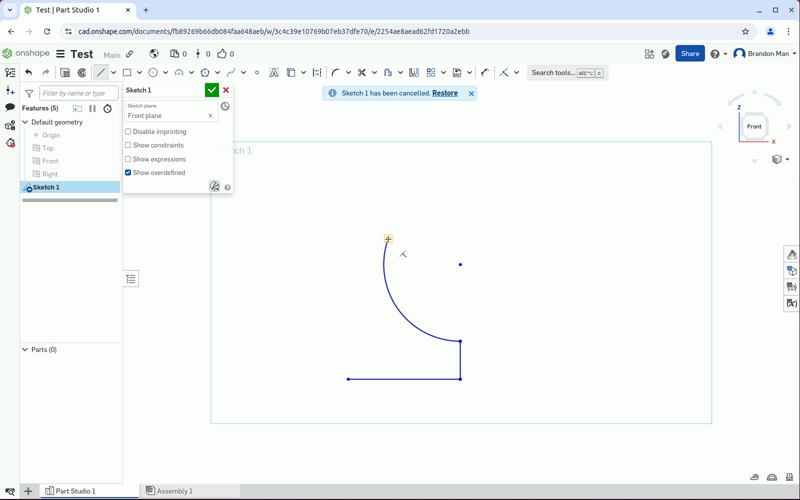
key_down(shift)
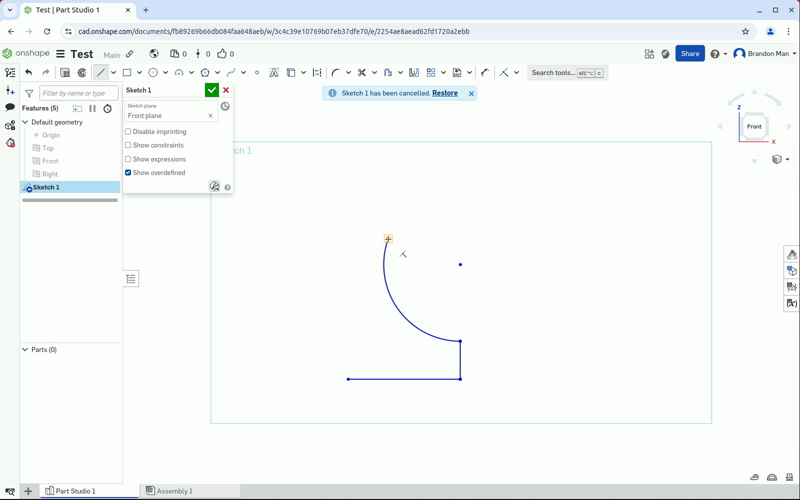
mouse_move(418, 238)
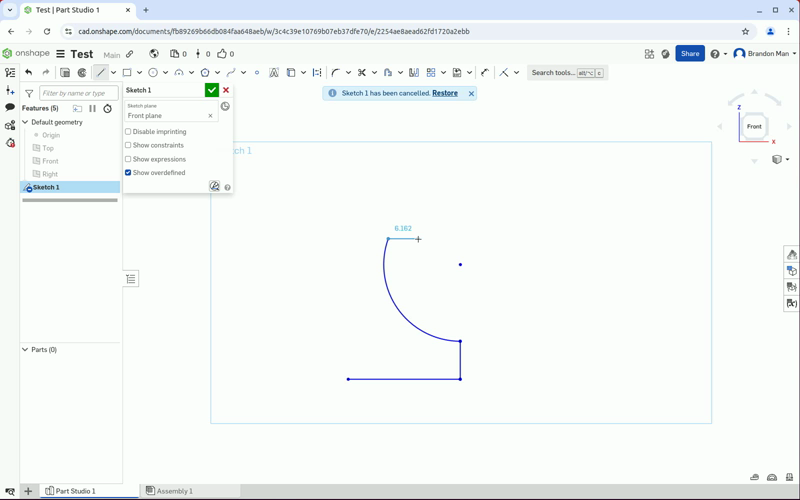
mouse_move(388, 213)
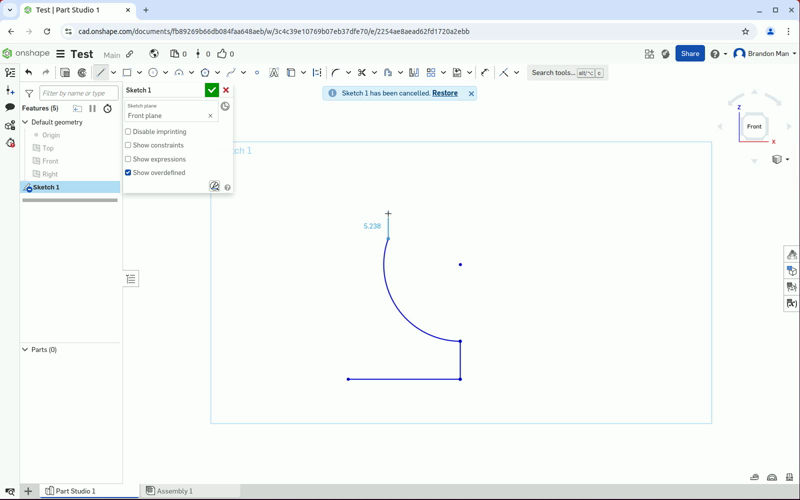
click(388, 213)
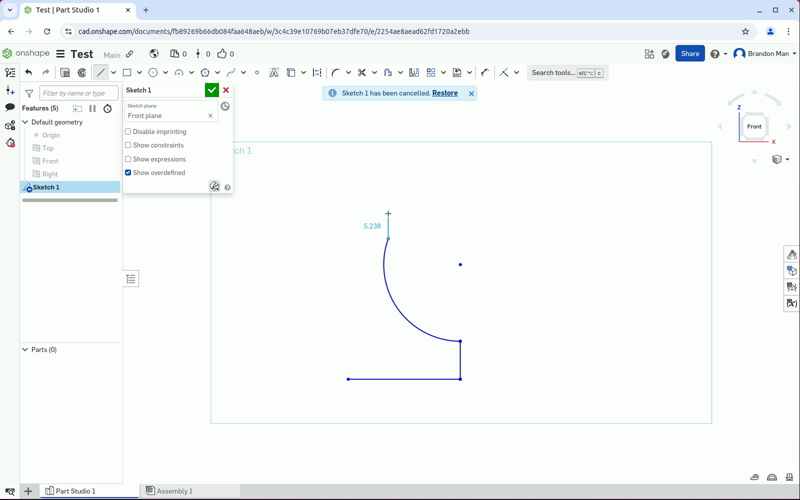
key_up(shift)
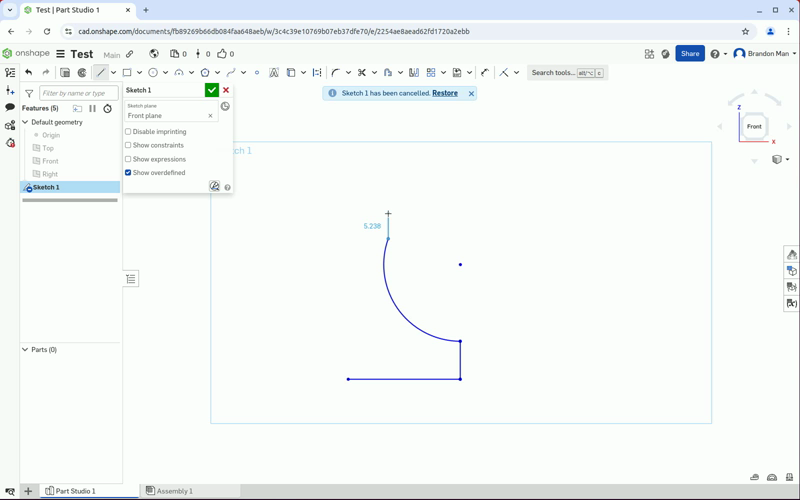
key(esc)
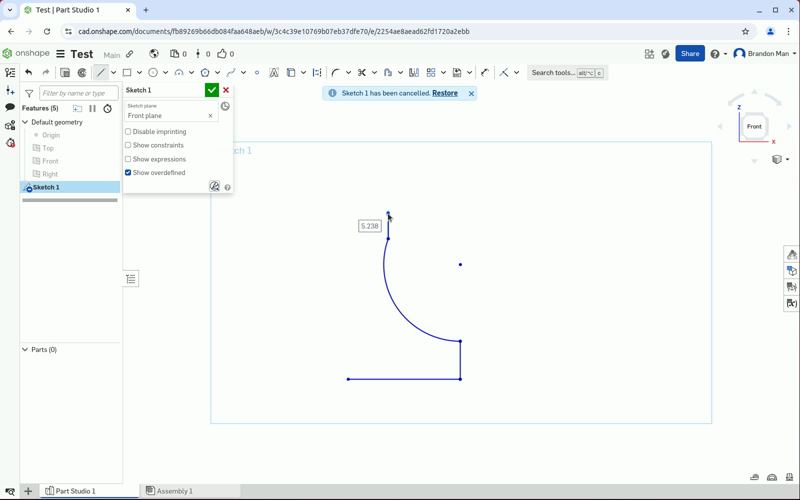
key(a)
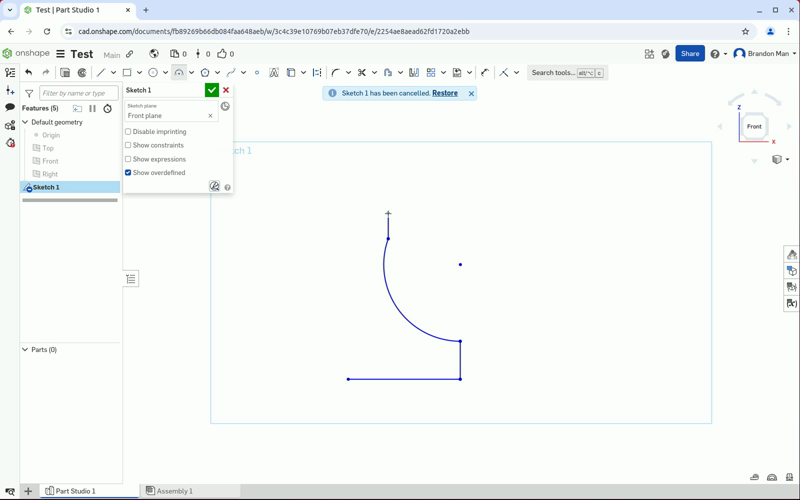
mouse_move(388, 213)
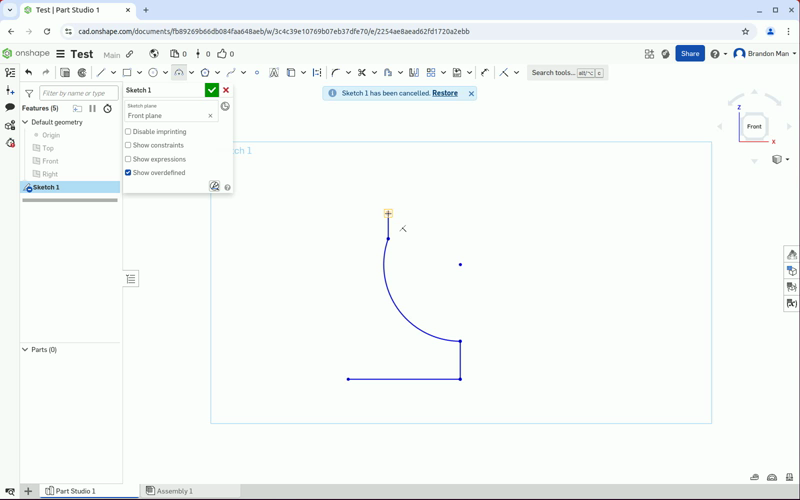
click(388, 213)
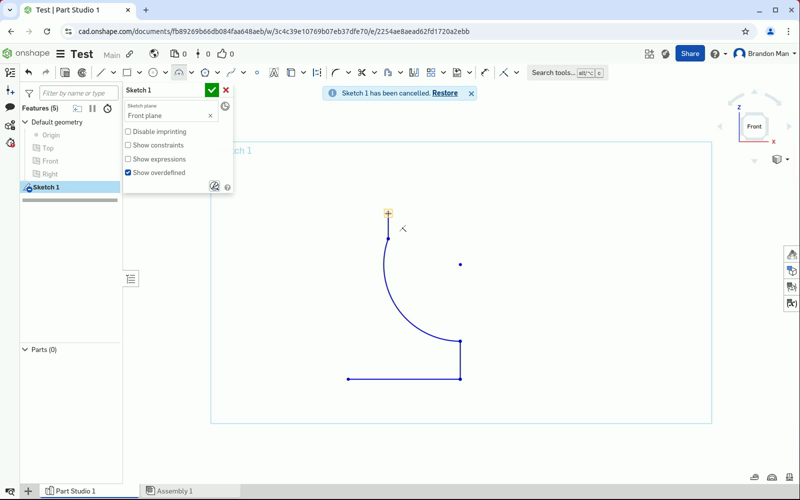
key_down(shift)
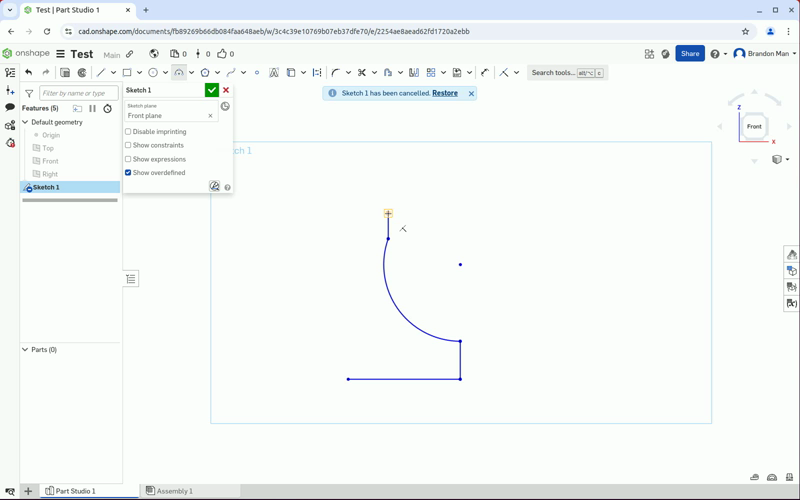
mouse_move(364, 189)
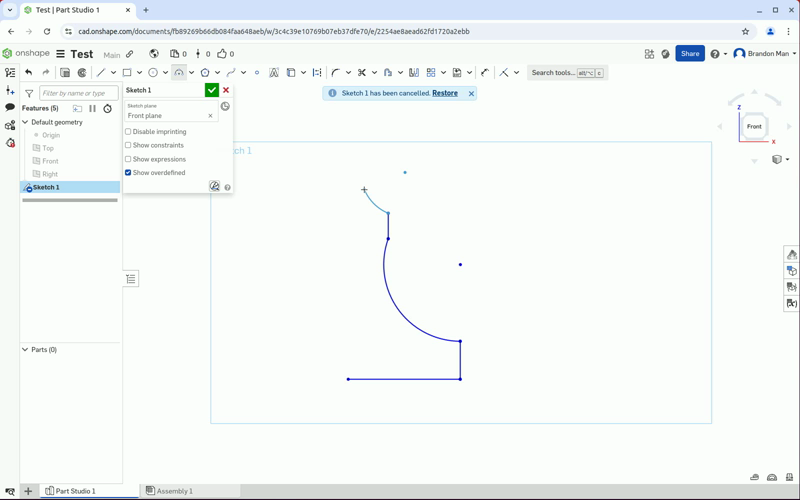
click(364, 189)
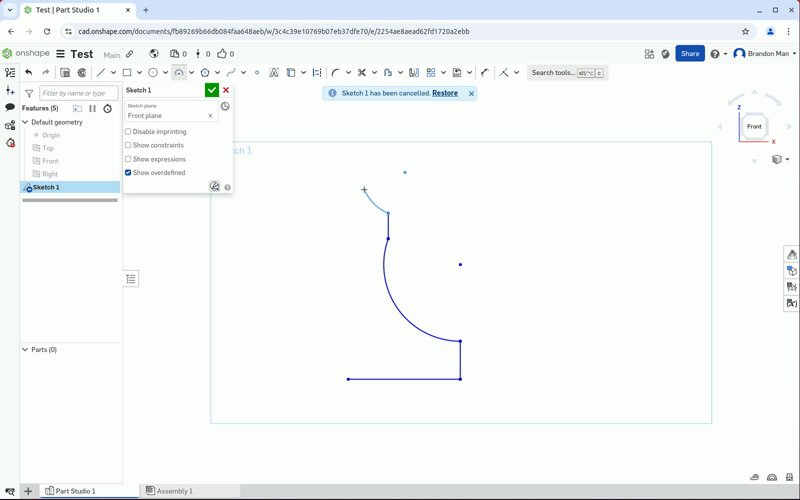
mouse_move(381, 195)
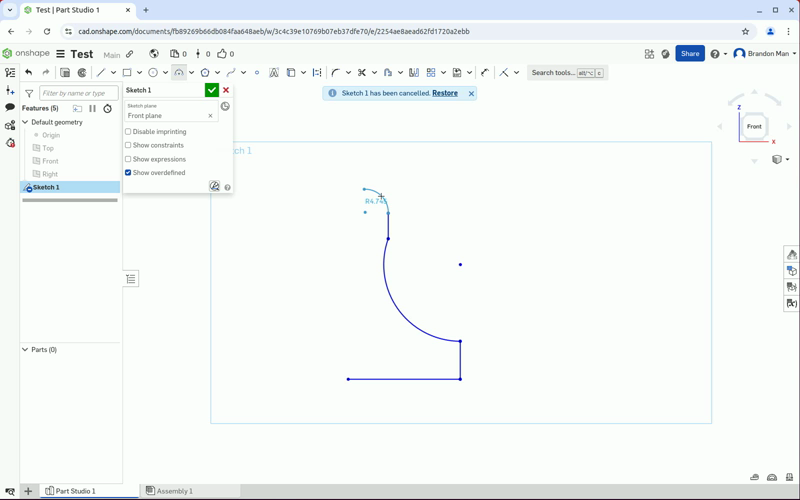
click(381, 195)
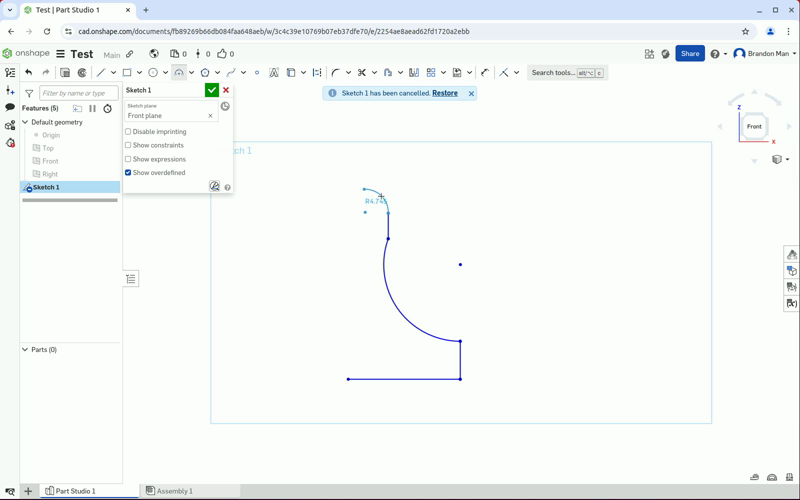
key_up(shift)
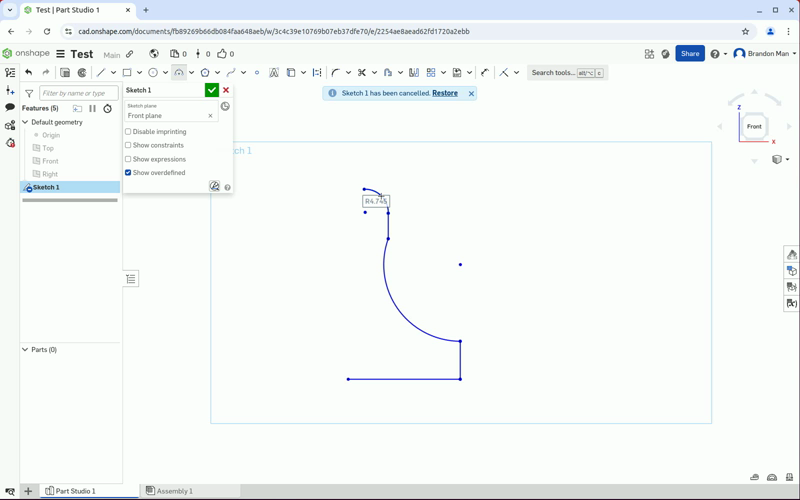
key(esc)
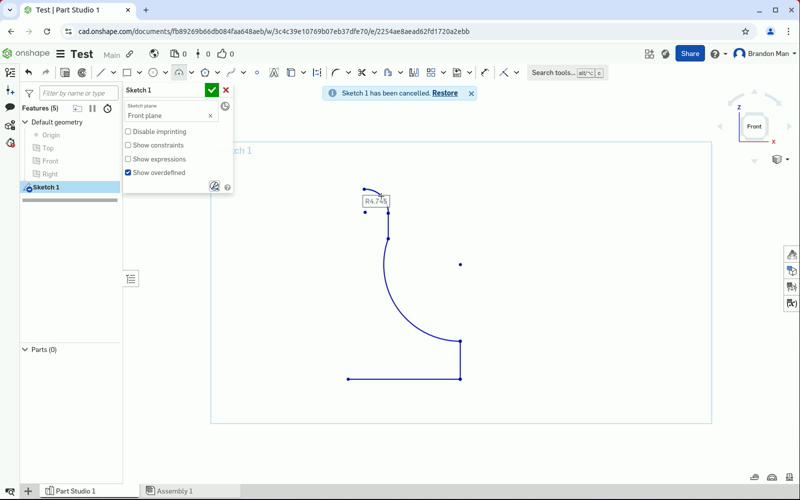
key(l)
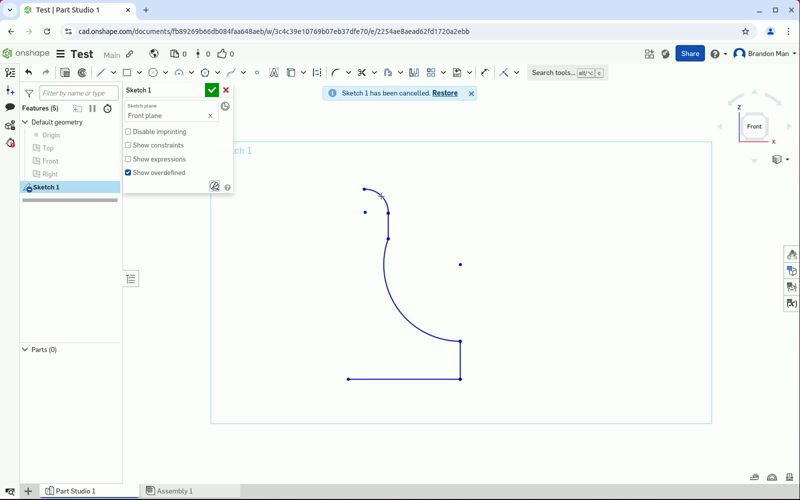
mouse_move(364, 189)
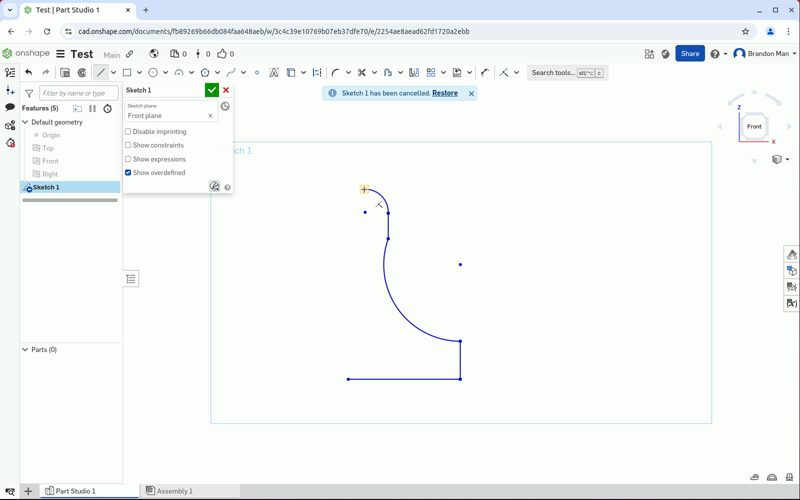
click(364, 189)
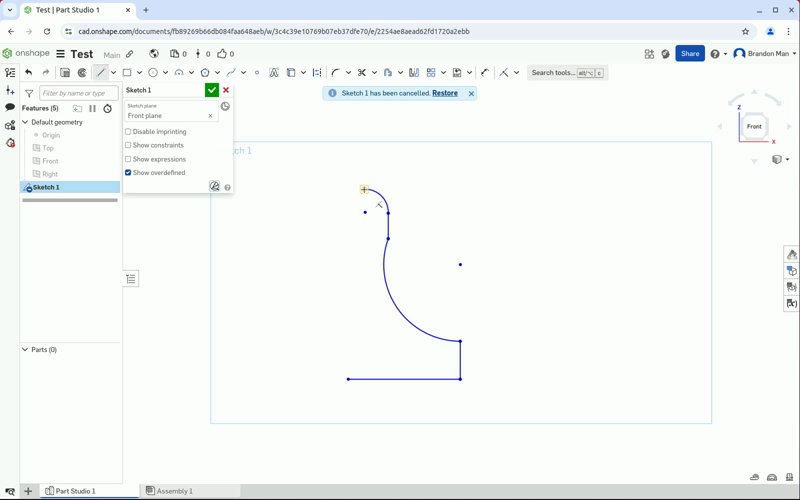
key_down(shift)
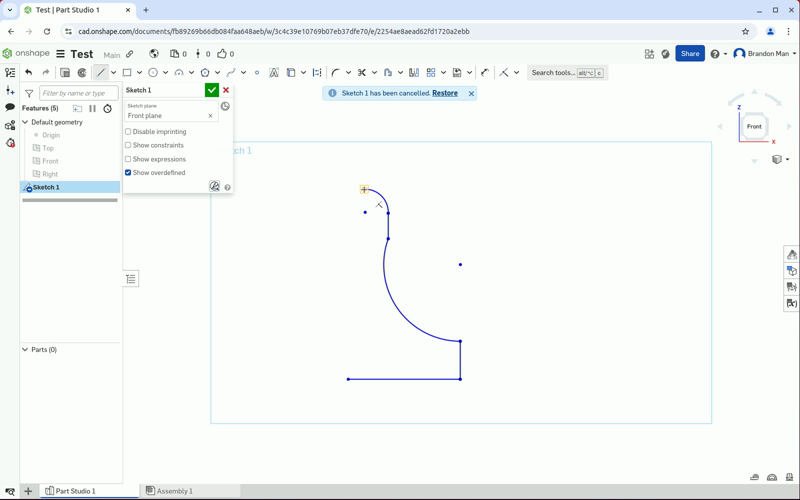
mouse_move(394, 189)
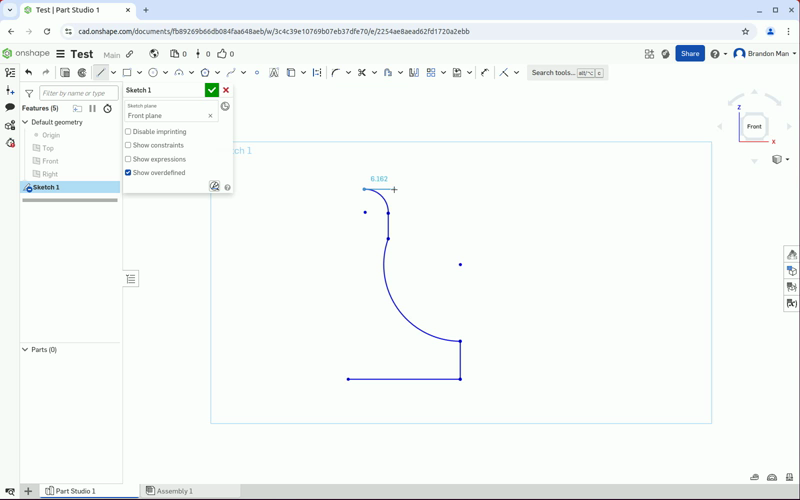
mouse_move(348, 189)
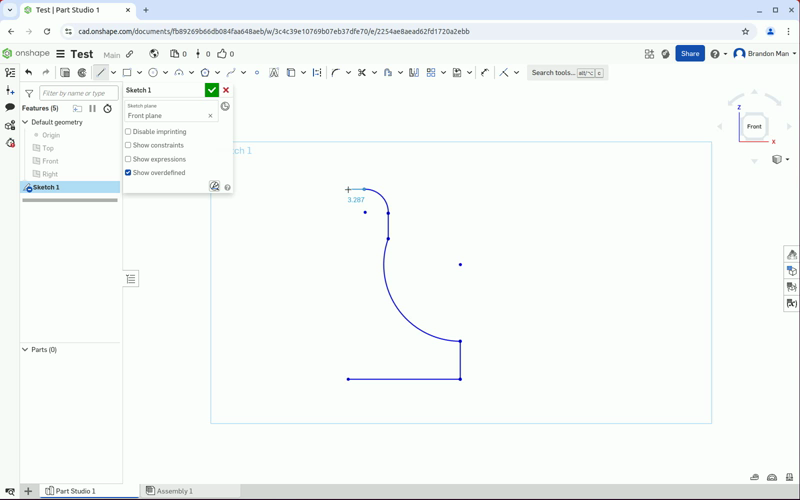
click(348, 189)
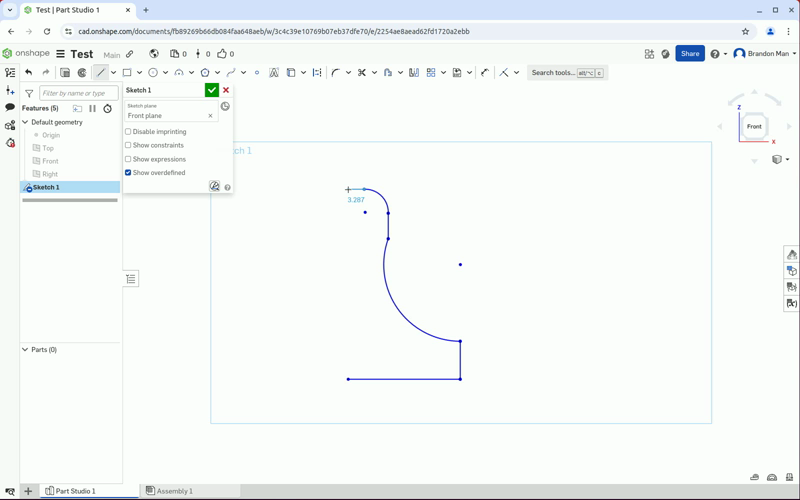
key_up(shift)
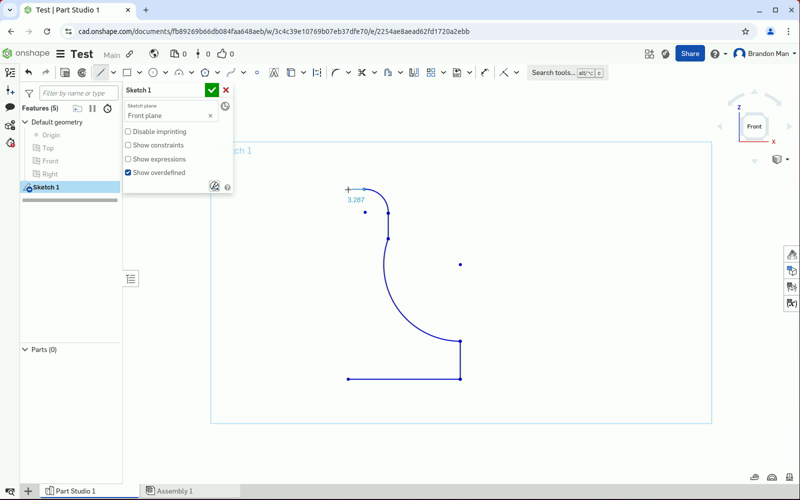
key_down(shift)
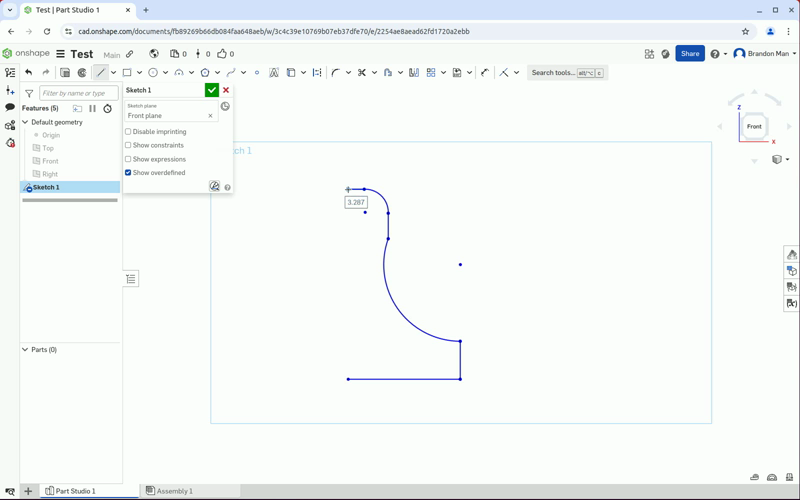
mouse_move(348, 379)
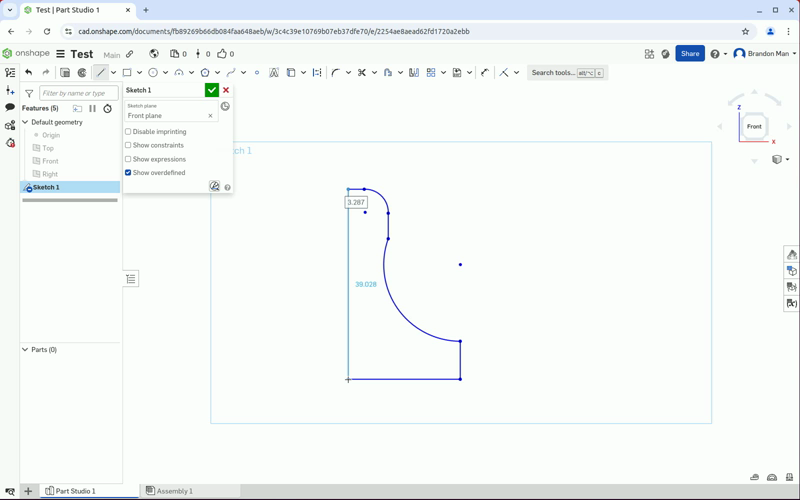
key_up(shift)
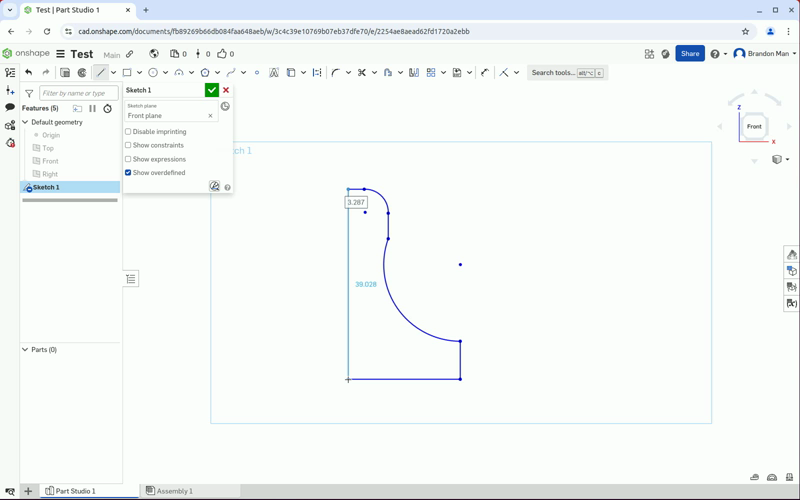
click(348, 379)
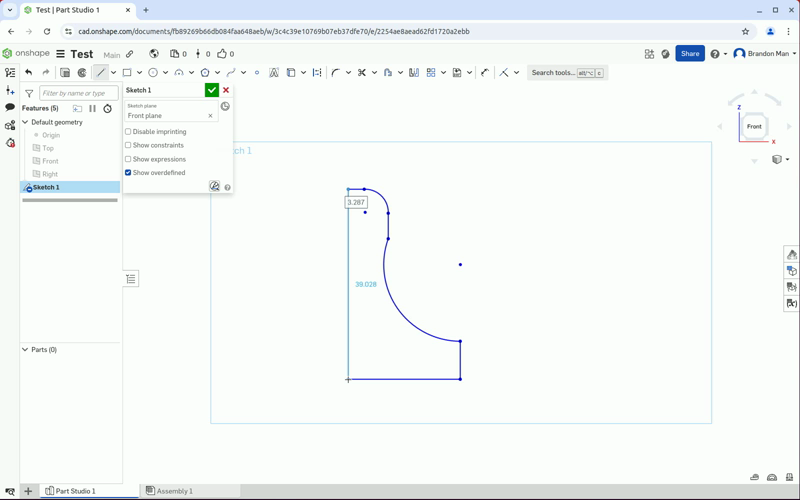
key(esc)
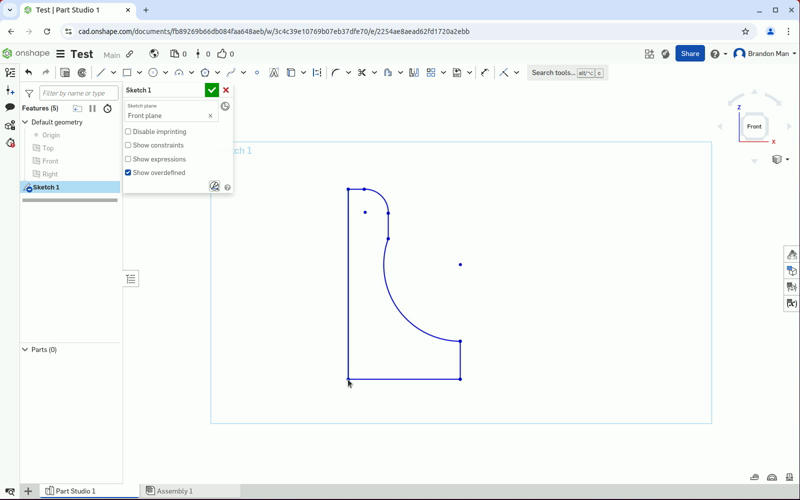
mouse_move(392, 337)
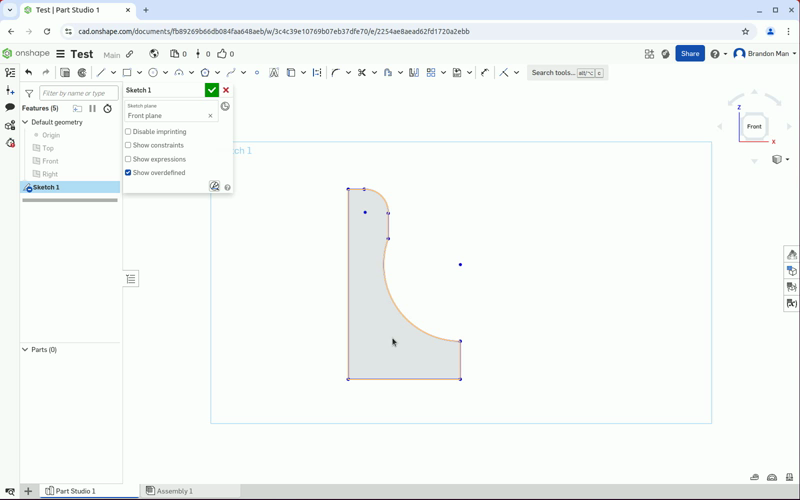
click(392, 337)
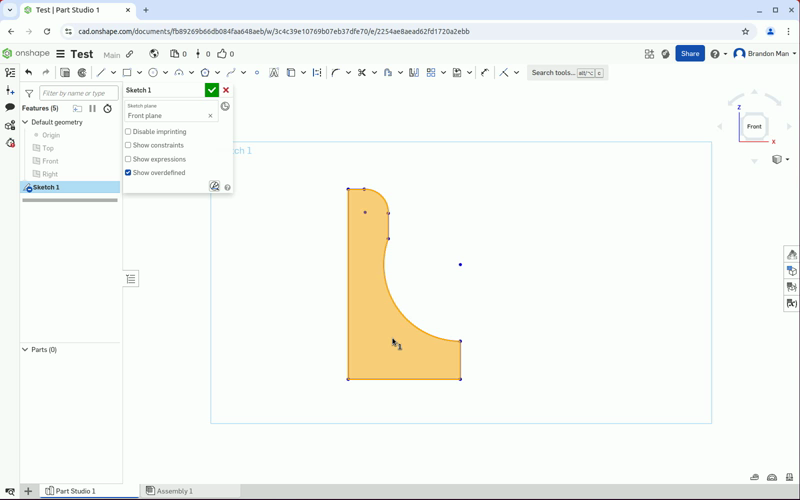
mouse_move(73, 352)
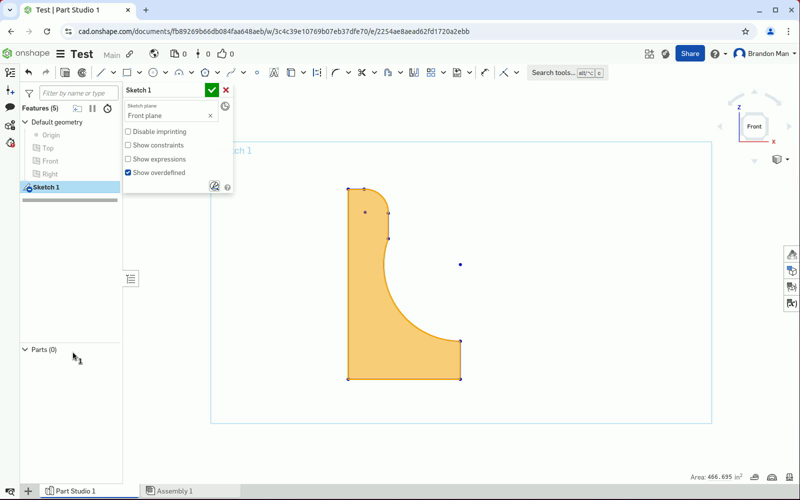
key(shift+y)
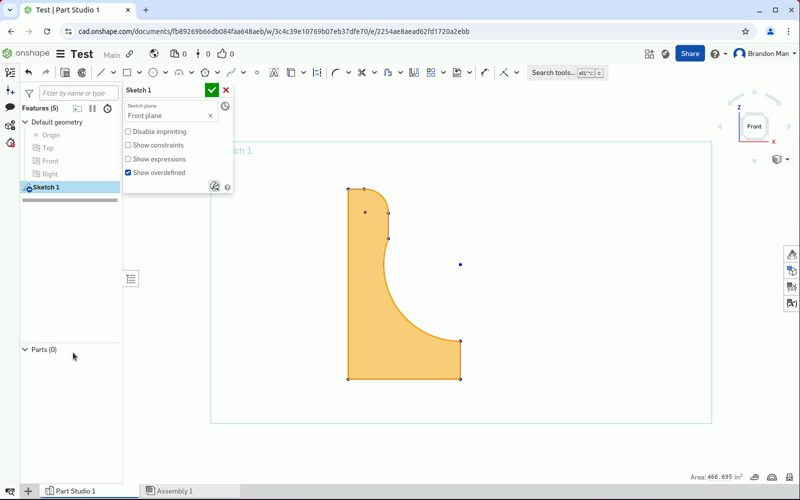
key(shift+e)
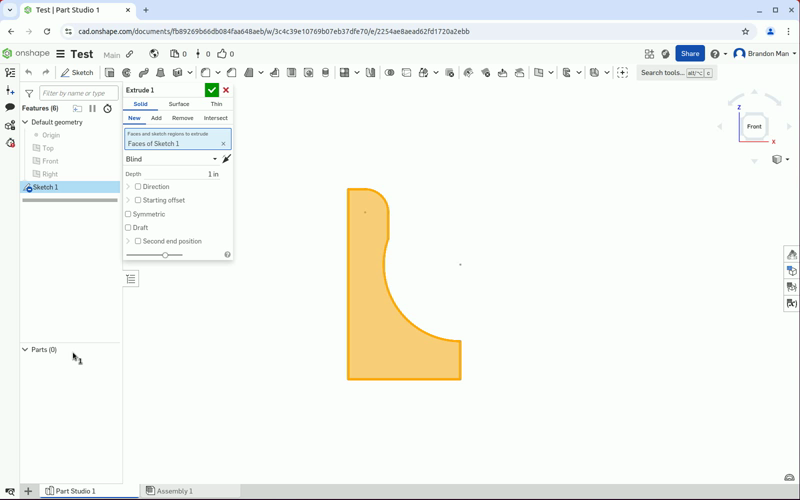
mouse_move(143, 106)
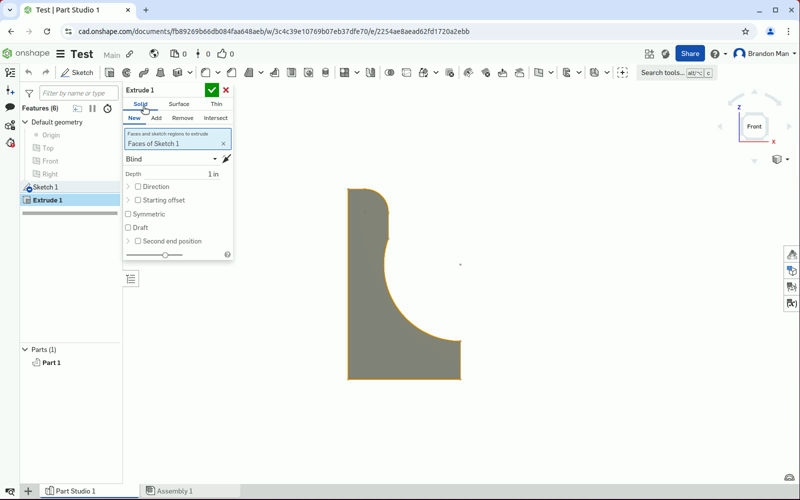
click(143, 106)
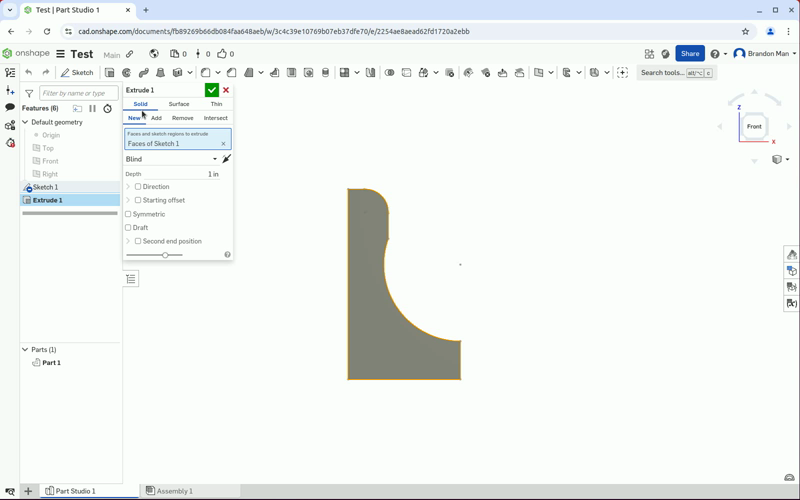
mouse_move(137, 120)
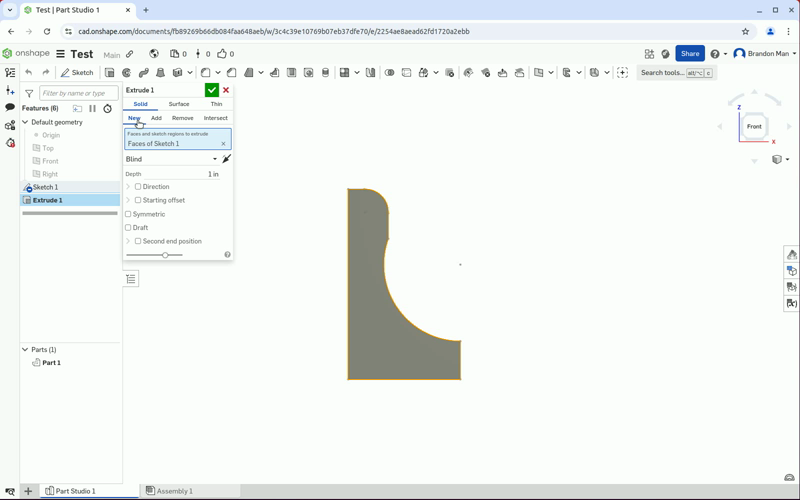
click(137, 120)
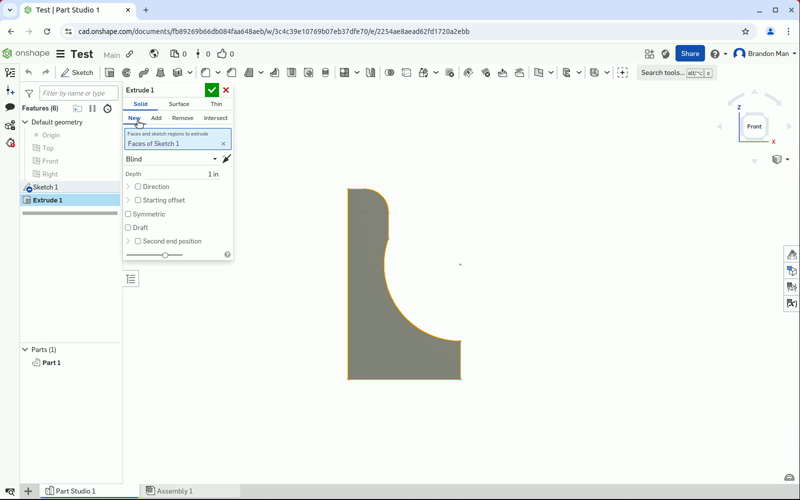
key(tab, 4)
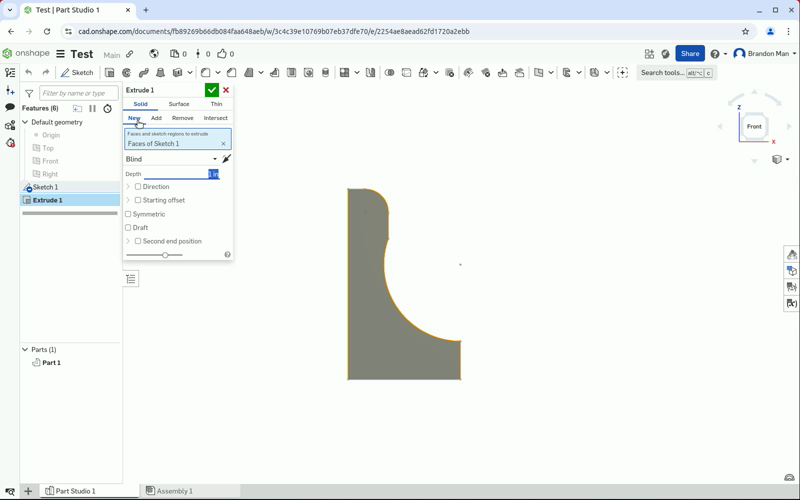
text(3.851)
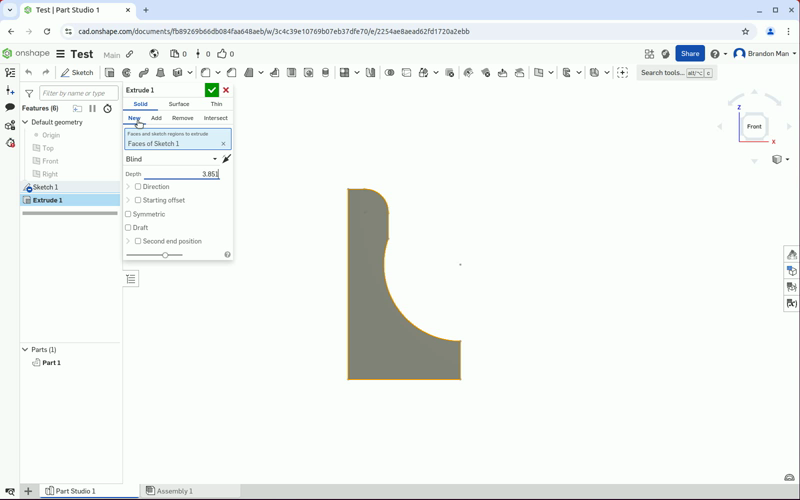
key(enter)
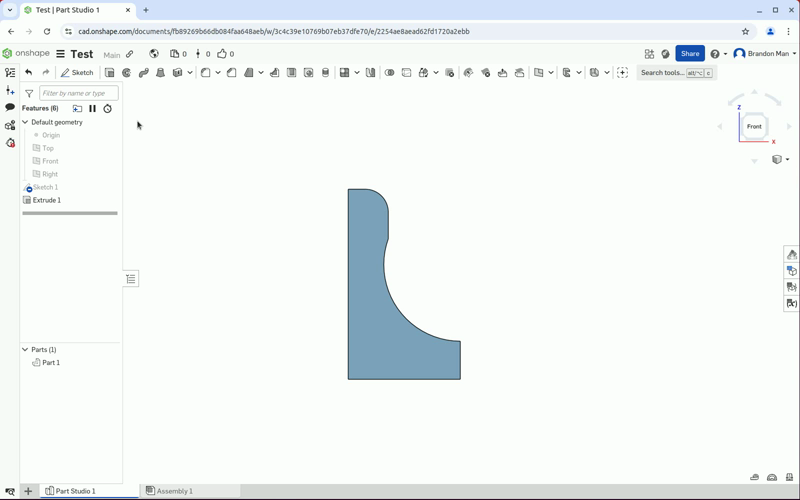
key(shift+h)
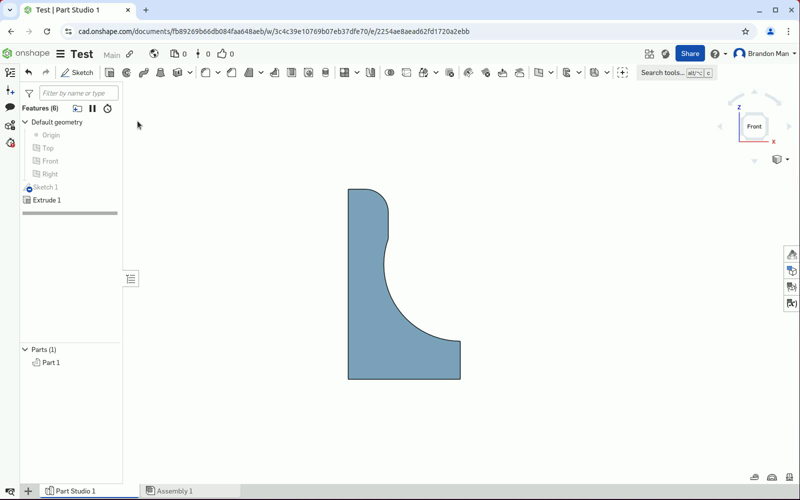
key(shift+h)
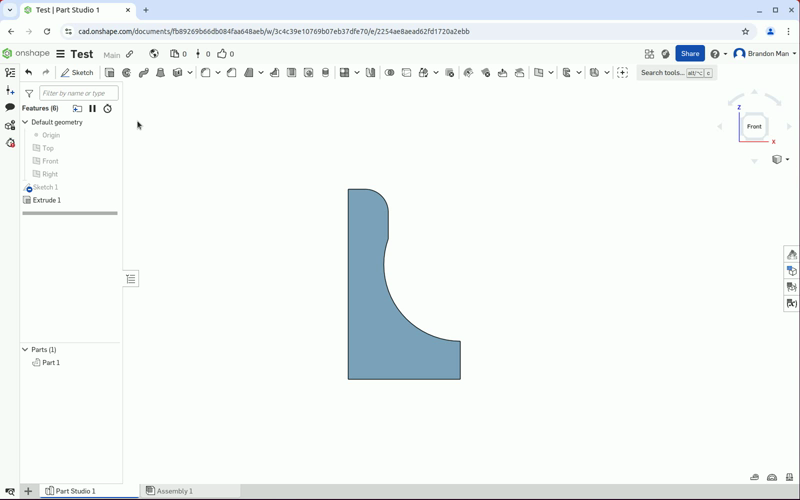
mouse_move(73, 189)
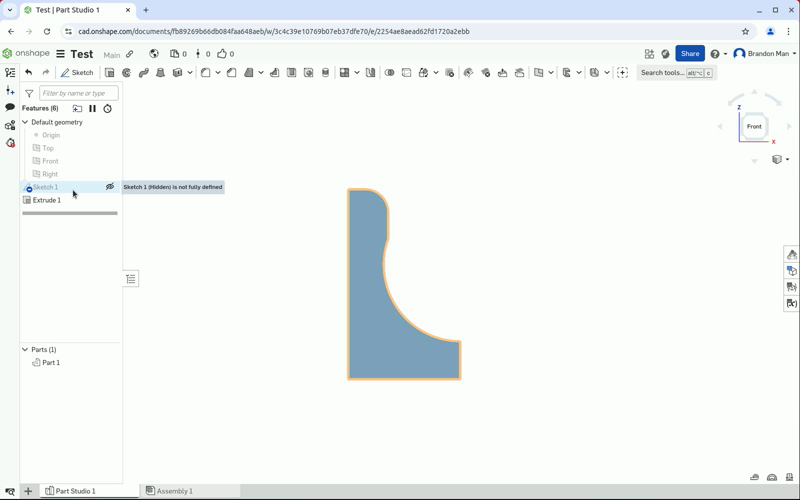
click(73, 189)
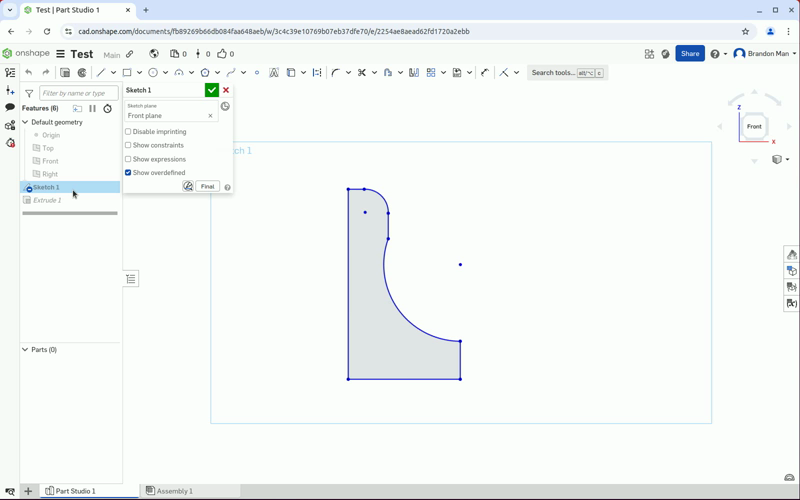
mouse_move(229, 92)
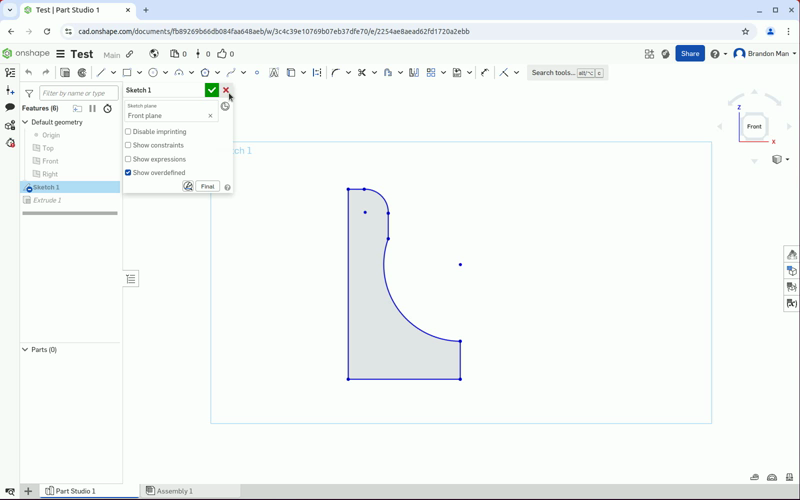
click(229, 92)
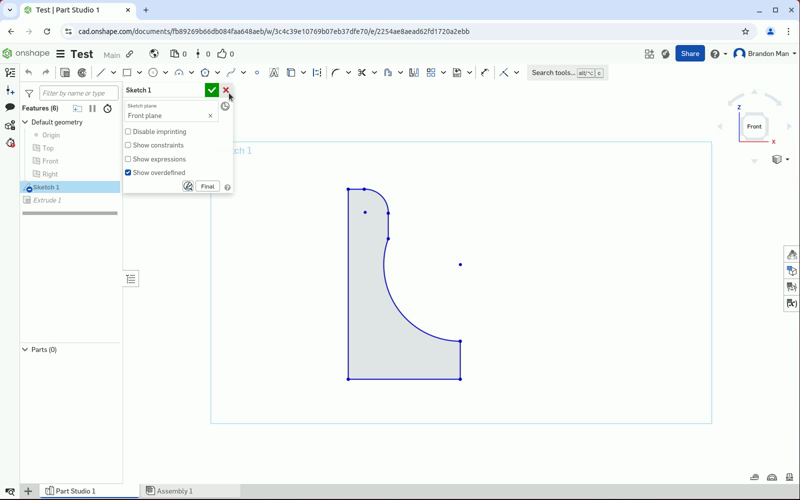
key(shift+s)
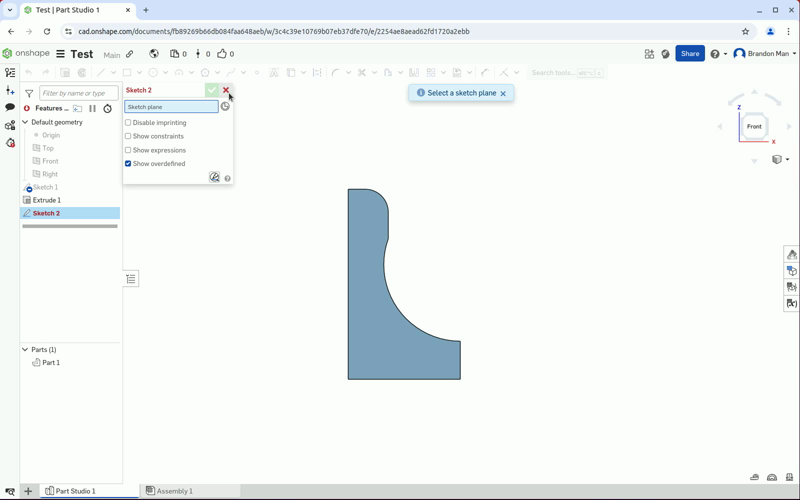
mouse_move(73, 163)
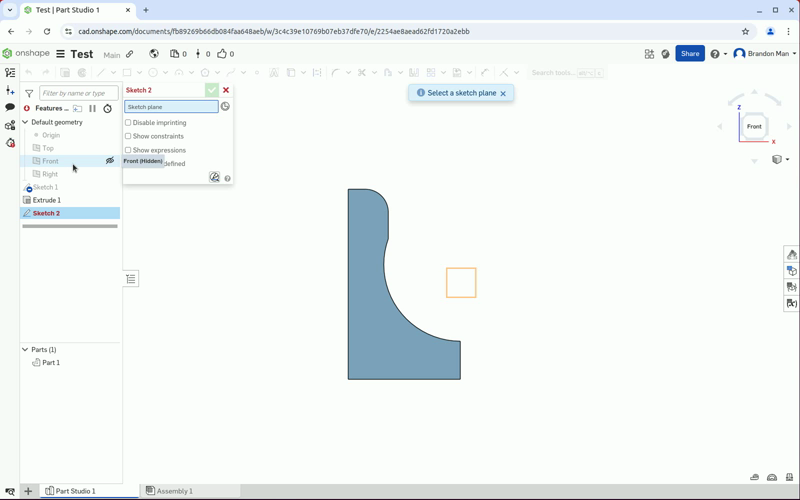
click(73, 163)
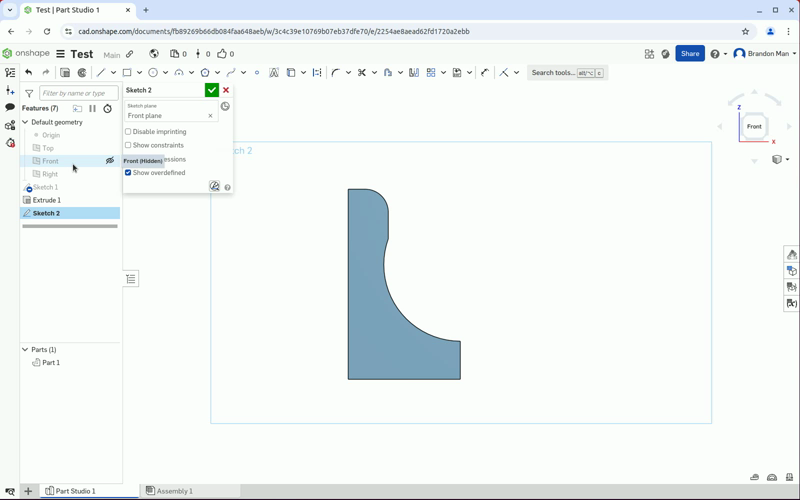
mouse_move(73, 352)
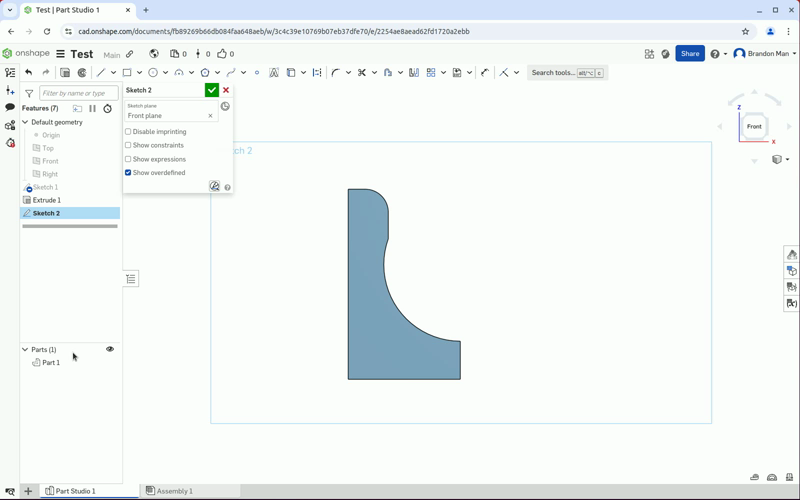
key(y)
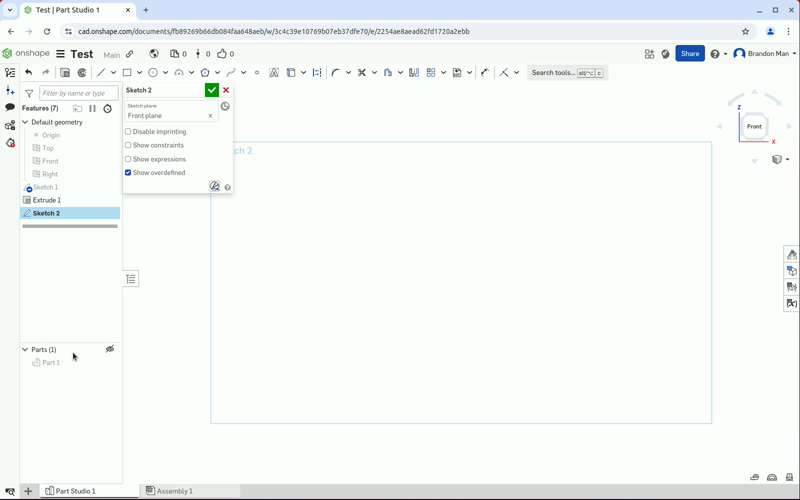
key(l)
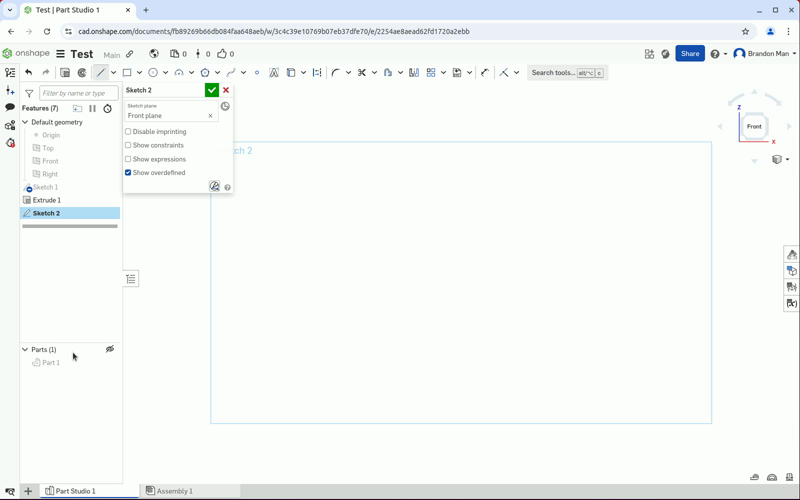
key_down(shift)
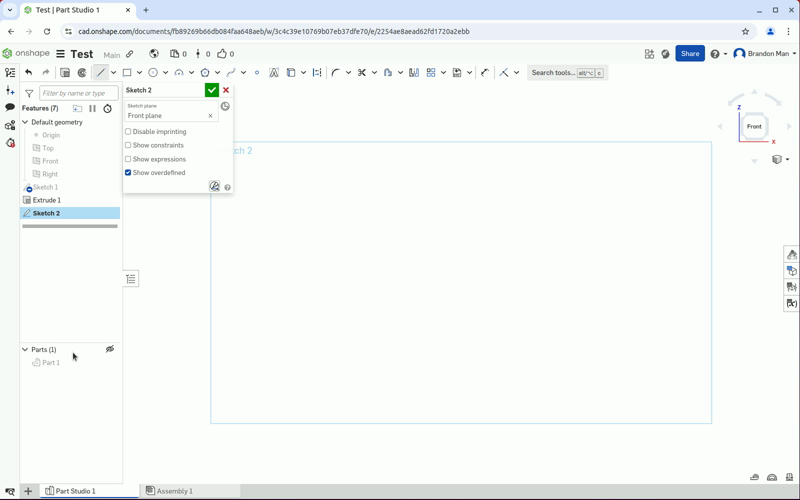
mouse_move(460, 379)
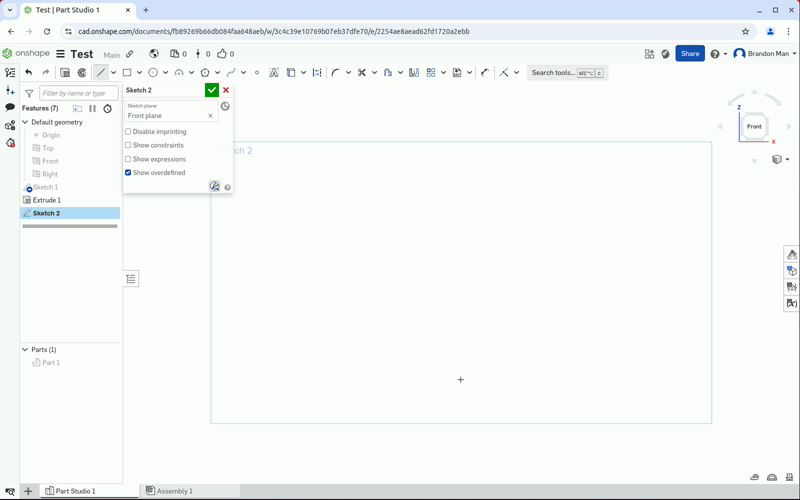
click(460, 379)
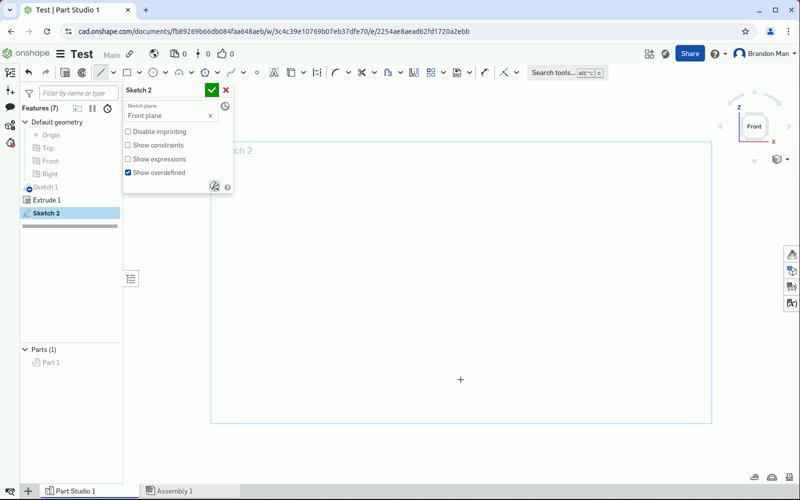
key_up(shift)
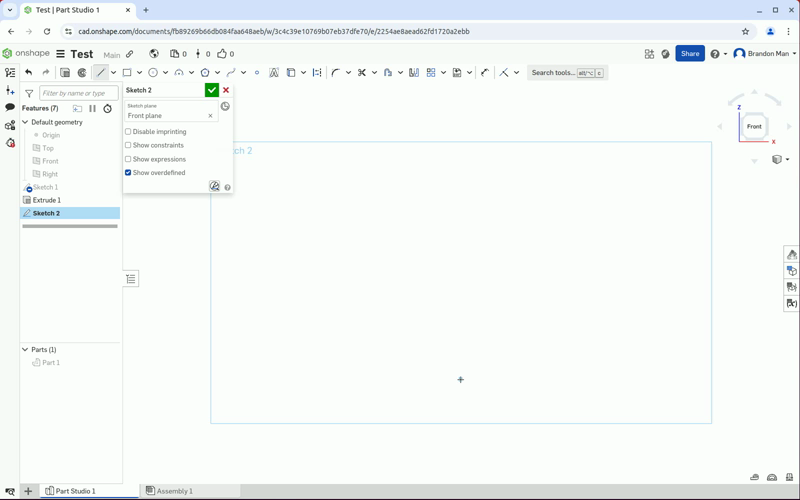
key_down(shift)
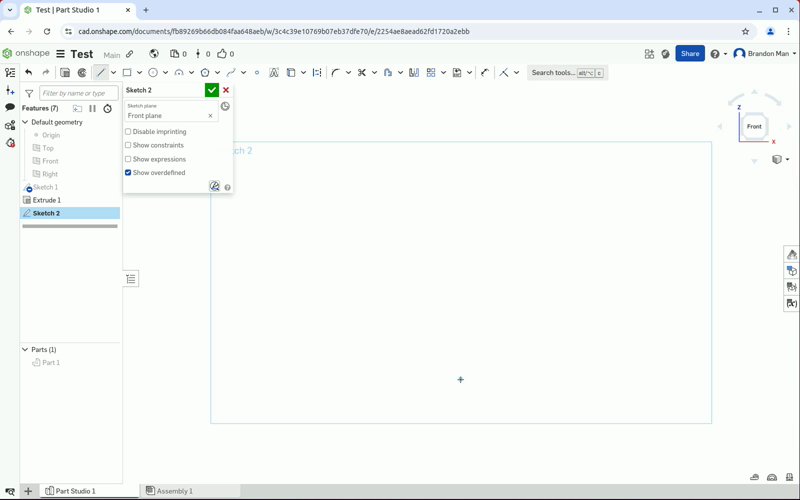
mouse_move(573, 379)
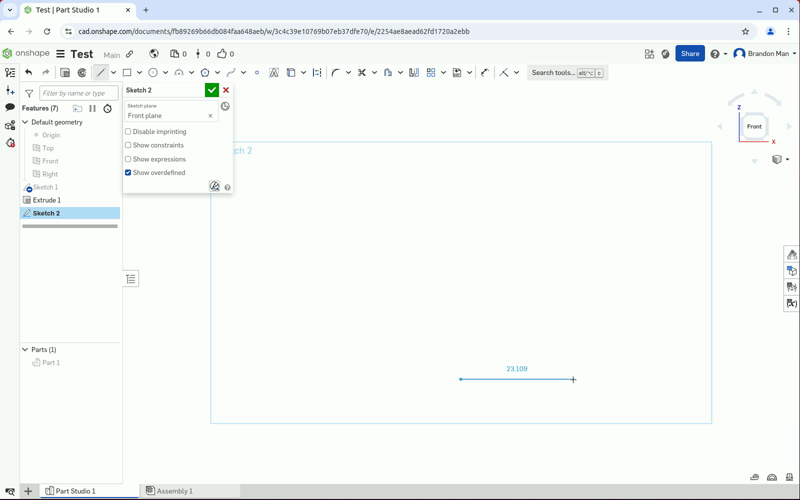
click(573, 379)
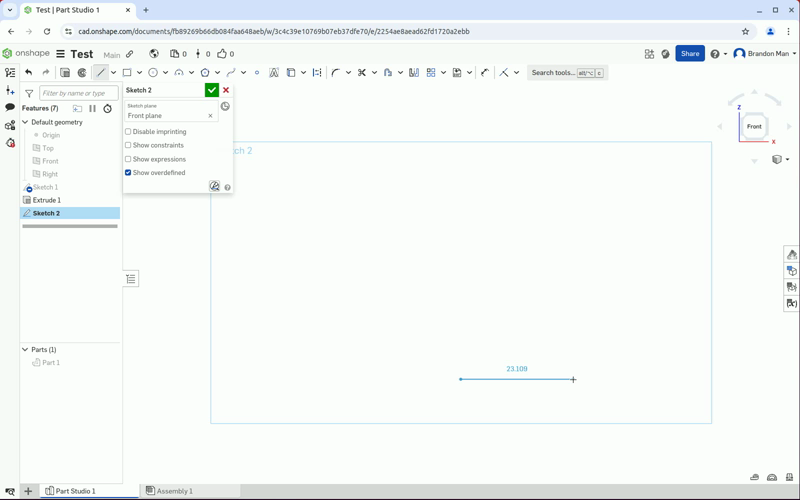
key_up(shift)
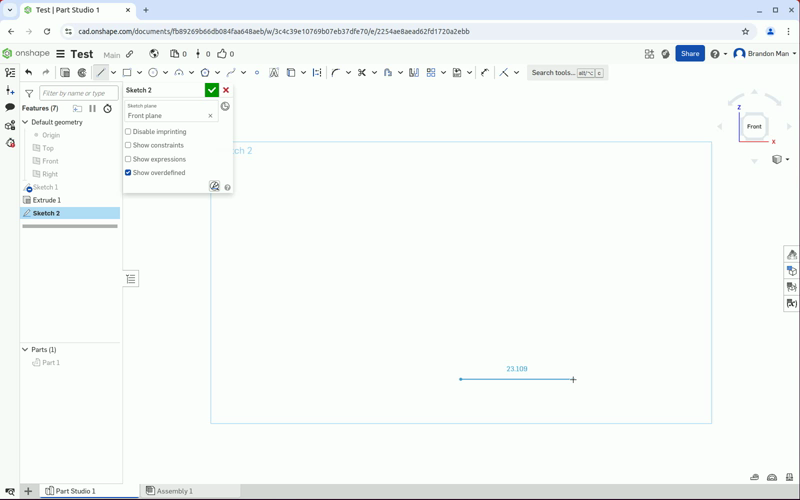
key_down(shift)
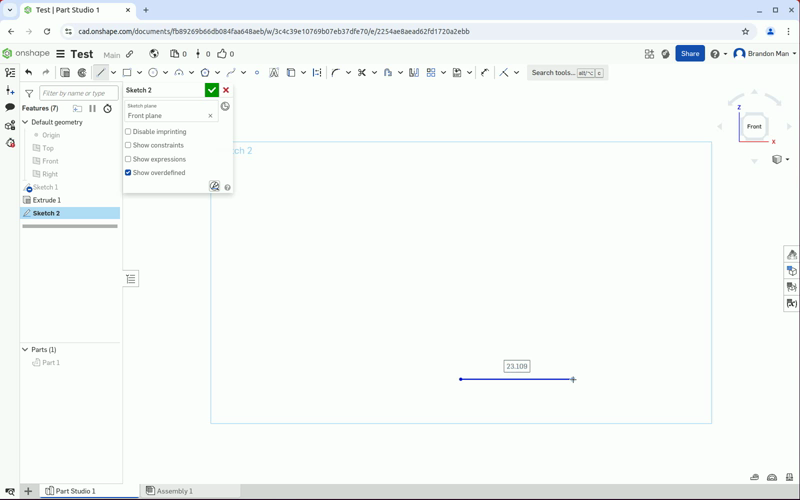
mouse_move(573, 189)
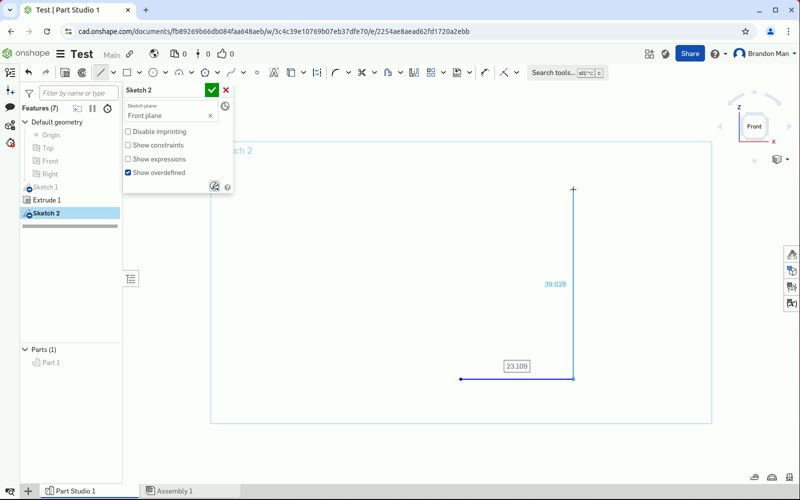
click(573, 189)
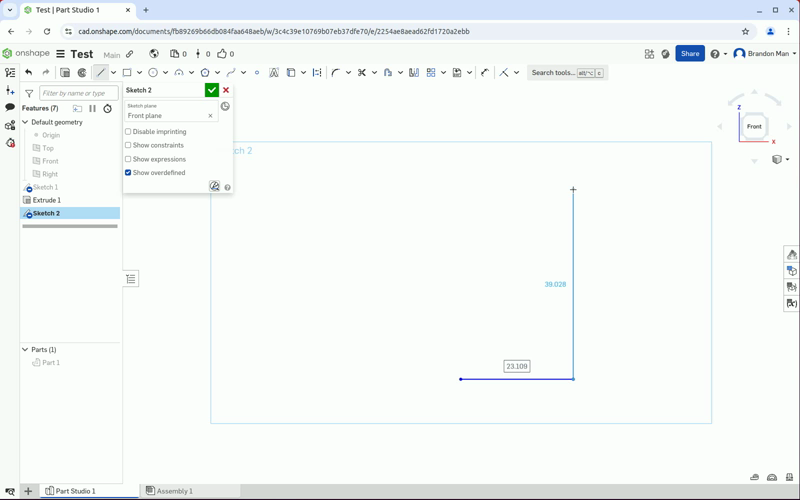
key_up(shift)
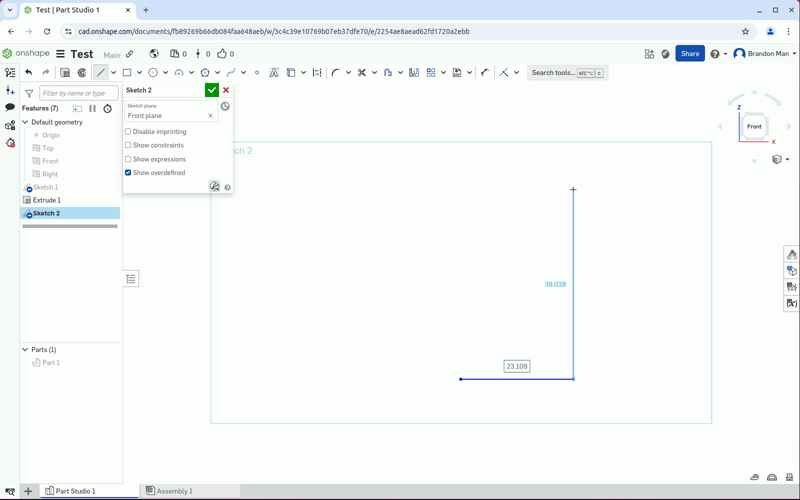
key_down(shift)
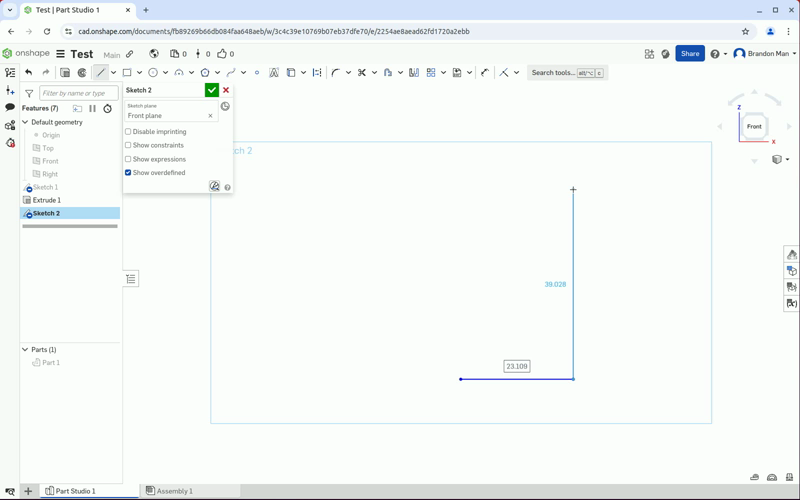
mouse_move(589, 189)
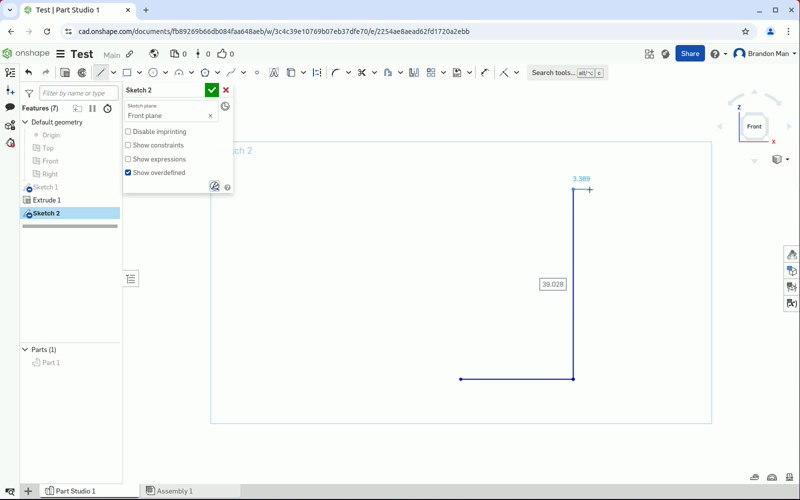
mouse_move(556, 189)
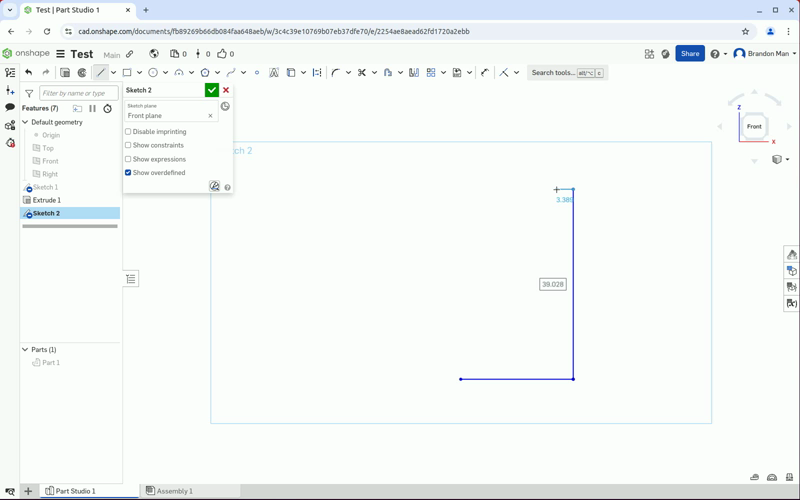
click(556, 189)
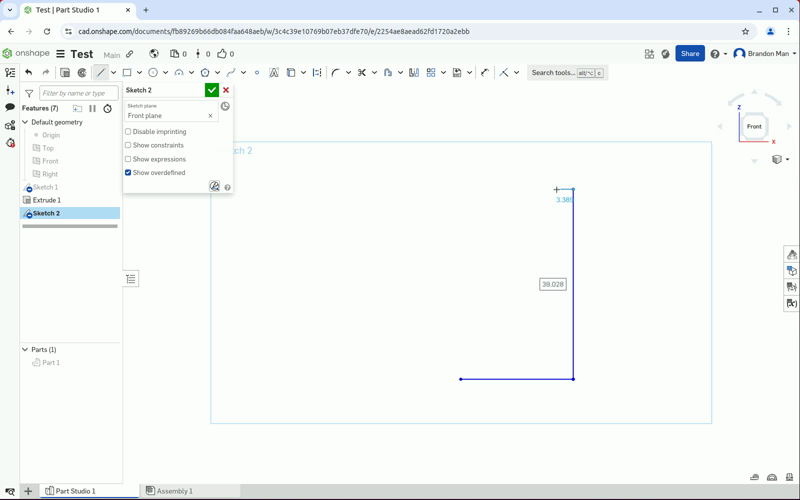
key_up(shift)
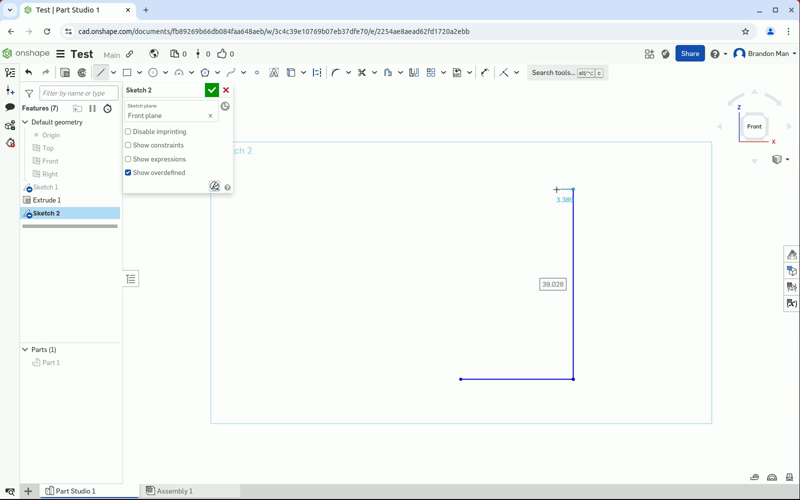
key(esc)
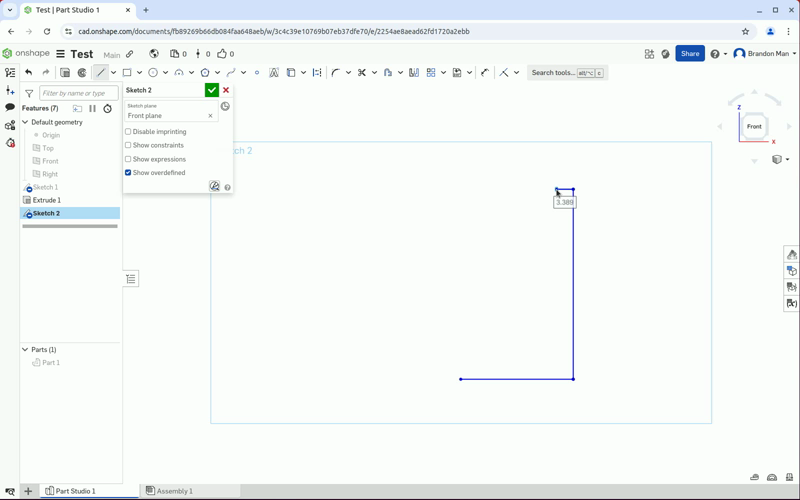
key(a)
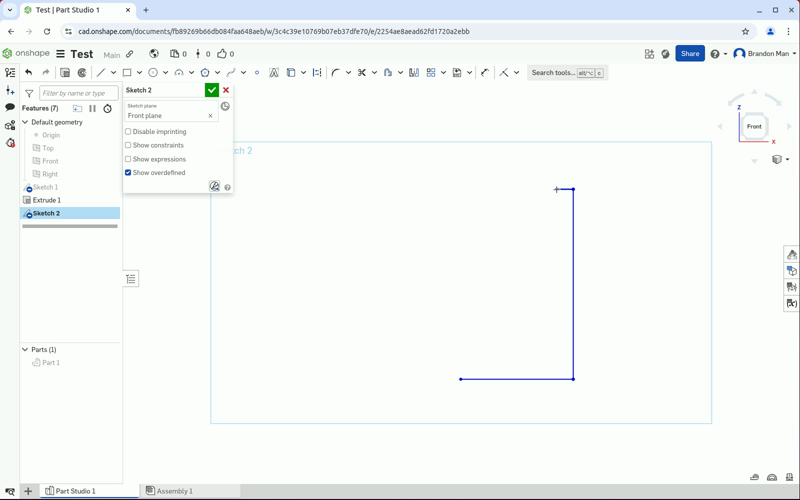
mouse_move(556, 189)
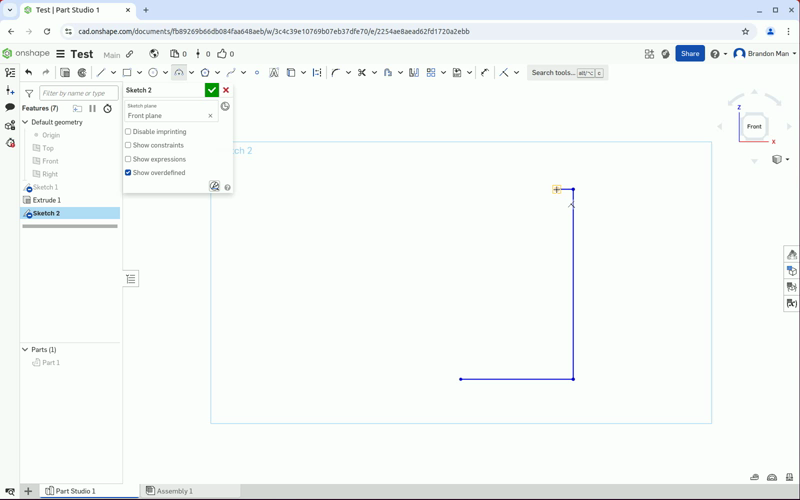
click(556, 189)
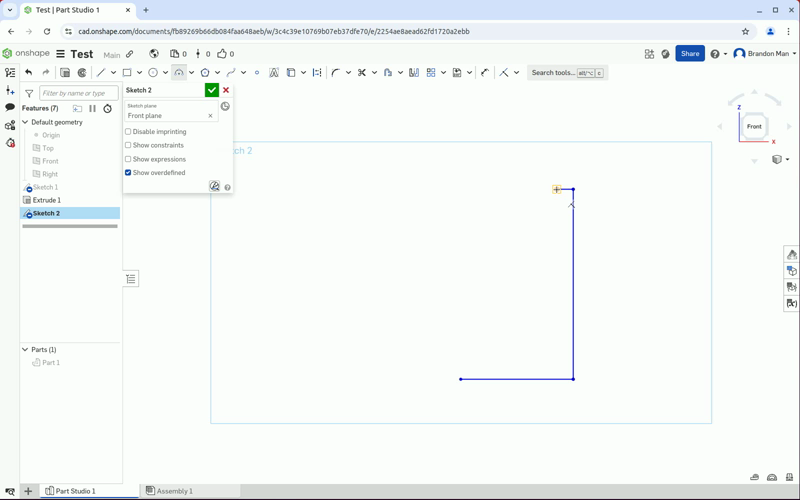
key_down(shift)
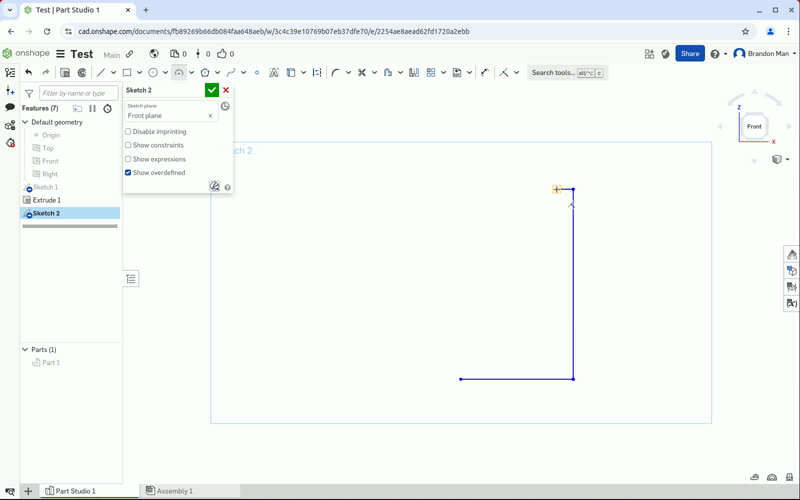
mouse_move(532, 213)
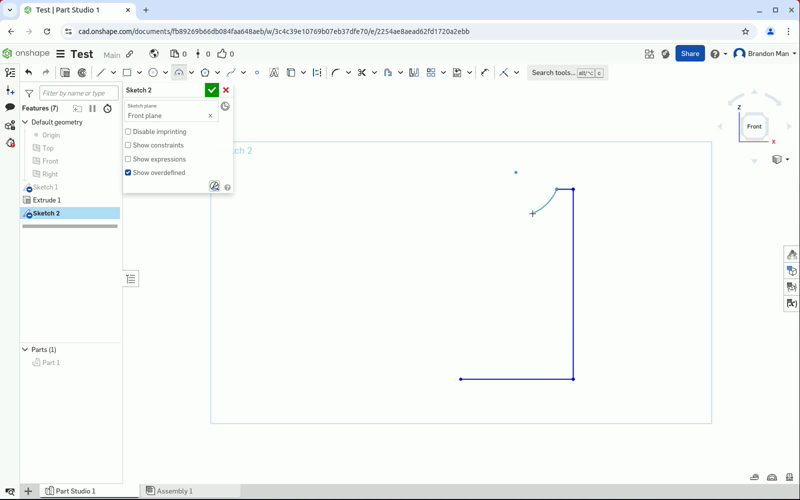
click(532, 213)
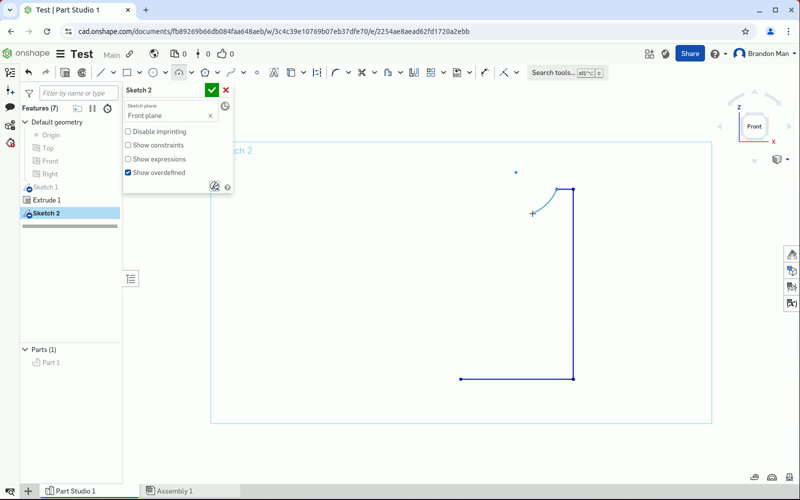
mouse_move(540, 195)
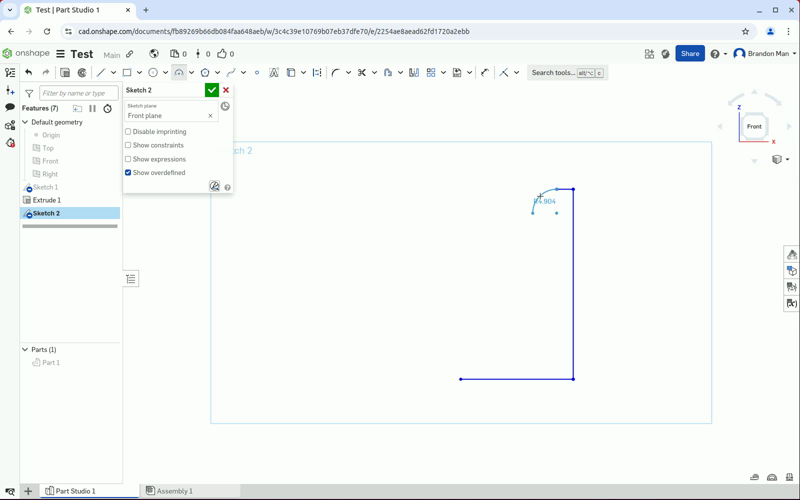
click(540, 195)
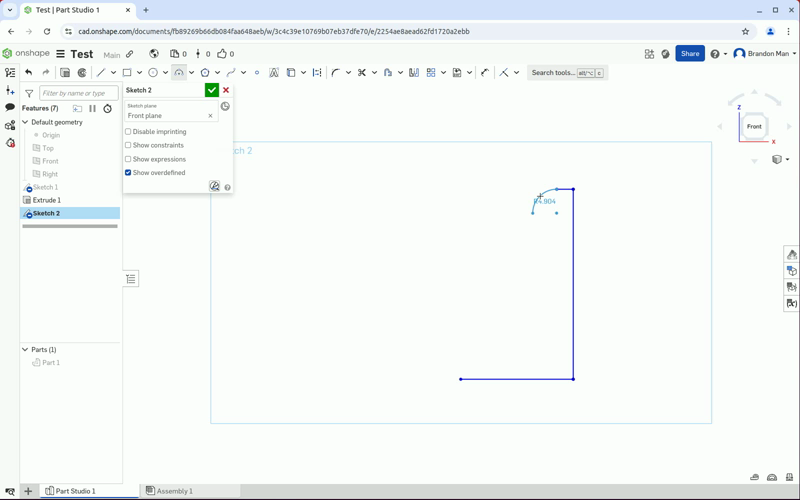
key_up(shift)
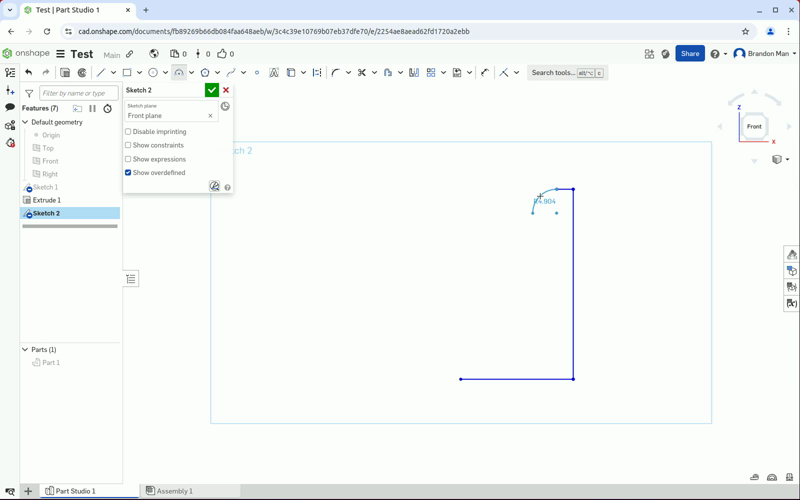
key(esc)
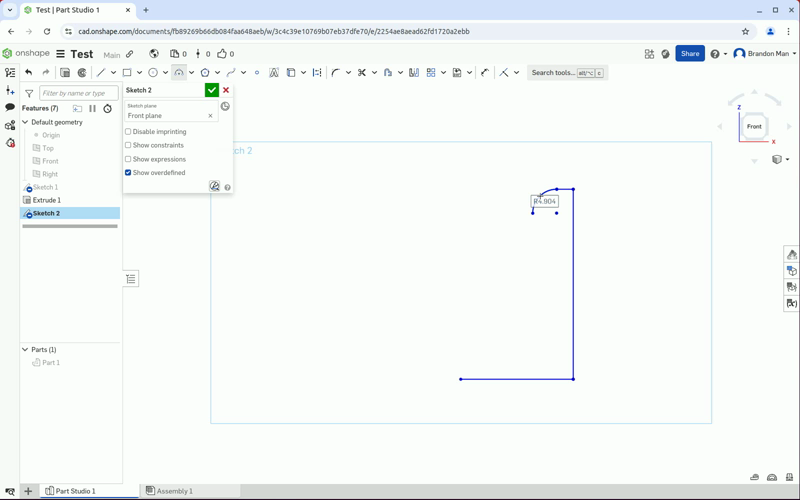
key(l)
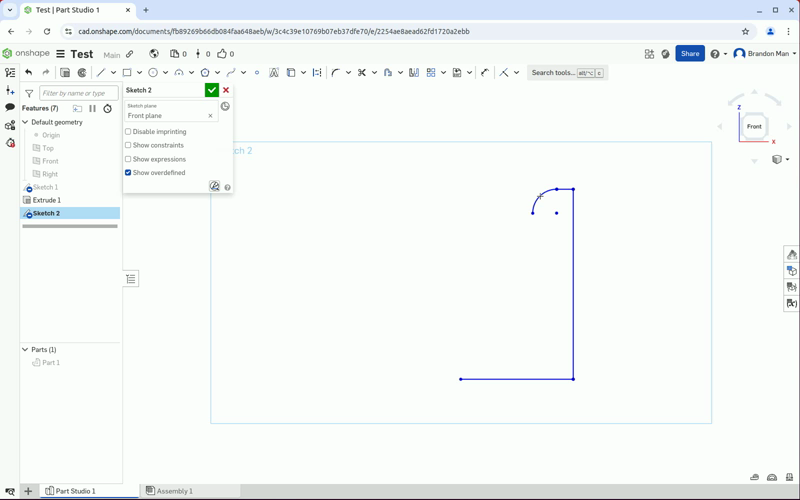
mouse_move(532, 213)
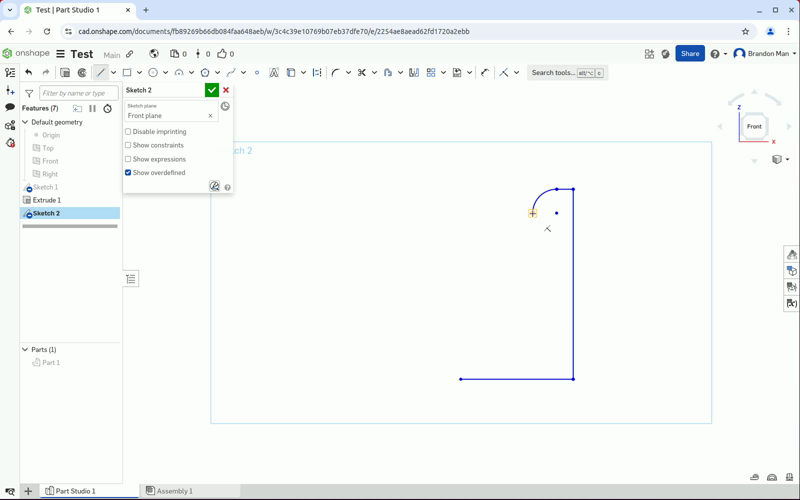
click(532, 213)
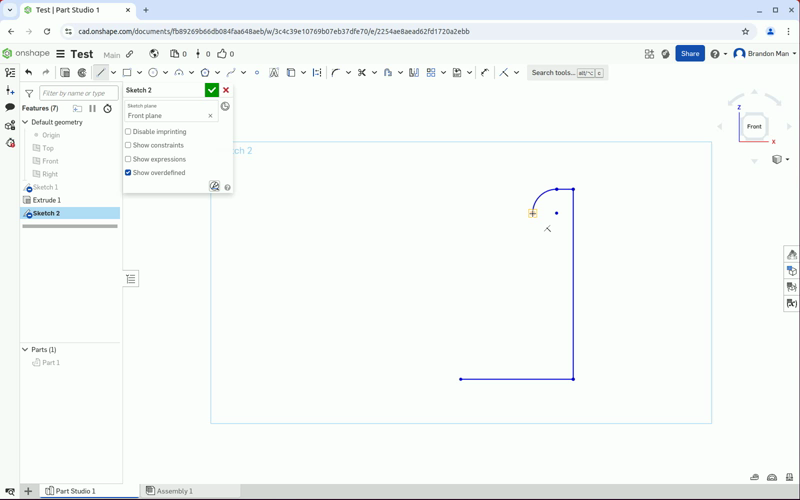
key_down(shift)
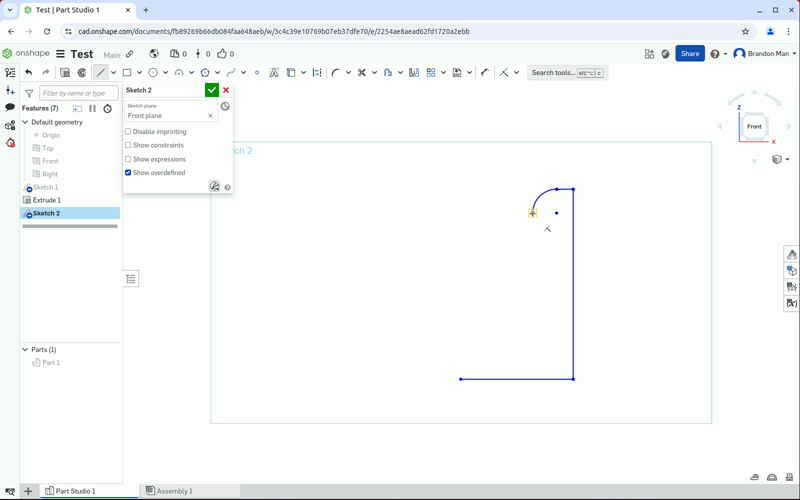
mouse_move(562, 213)
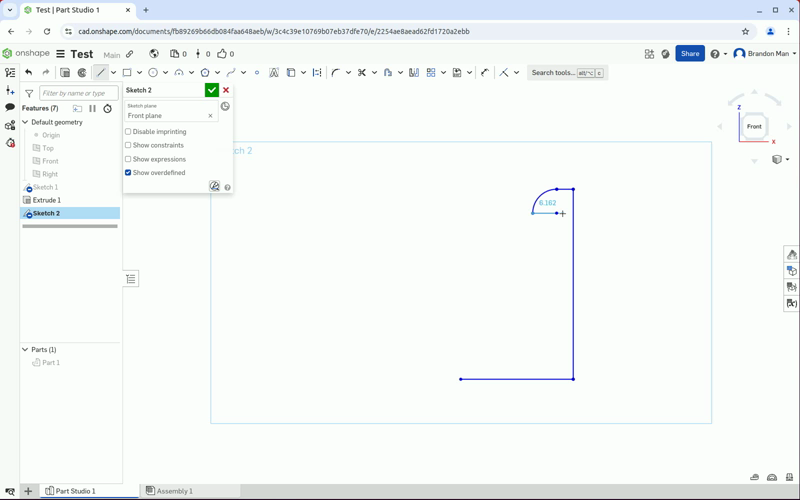
mouse_move(532, 238)
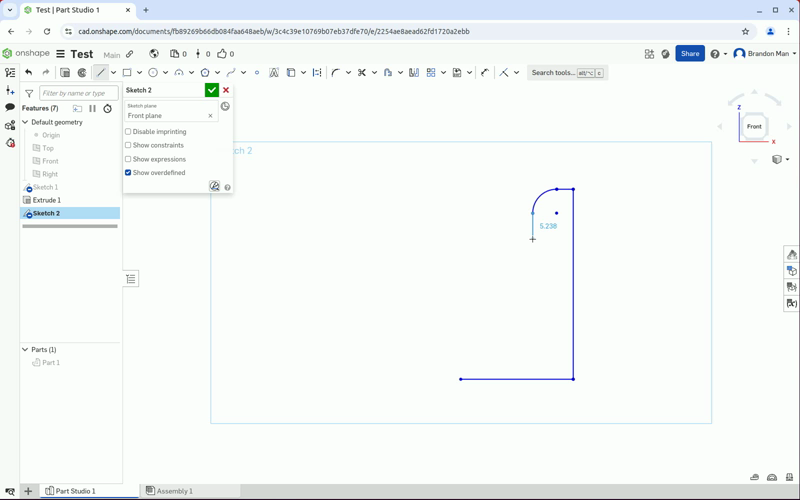
click(532, 238)
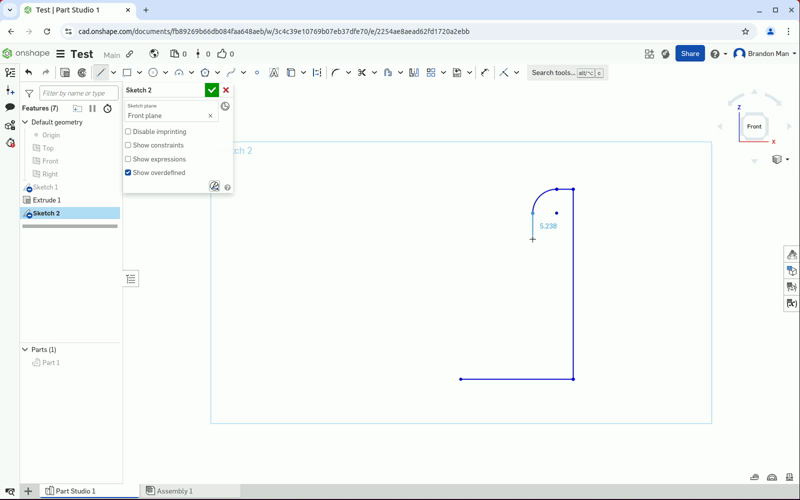
key_up(shift)
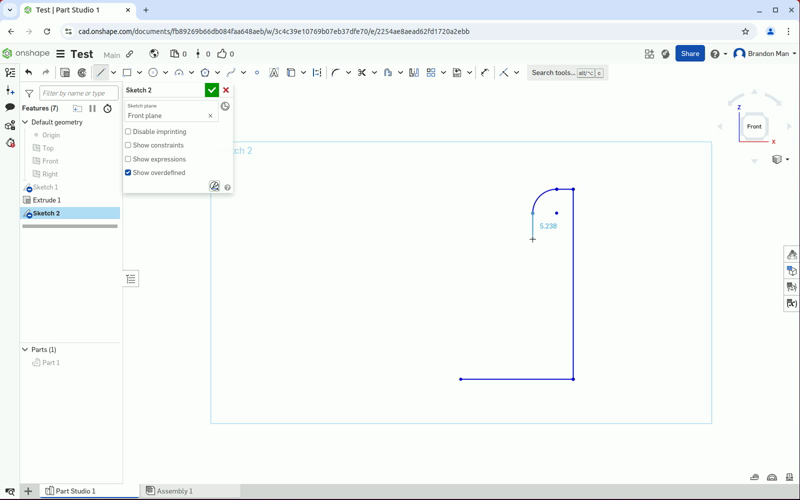
key(esc)
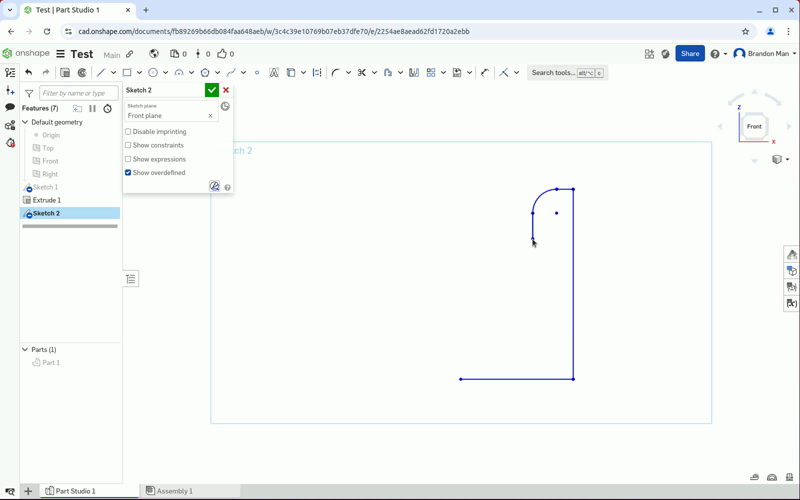
key(a)
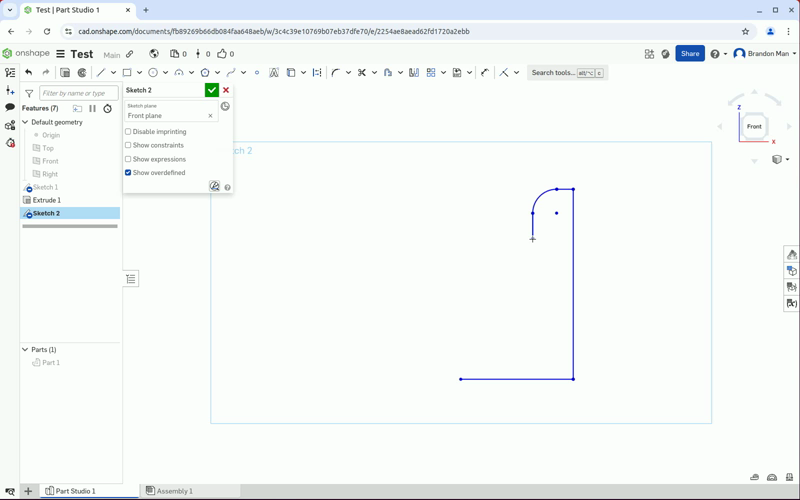
mouse_move(532, 238)
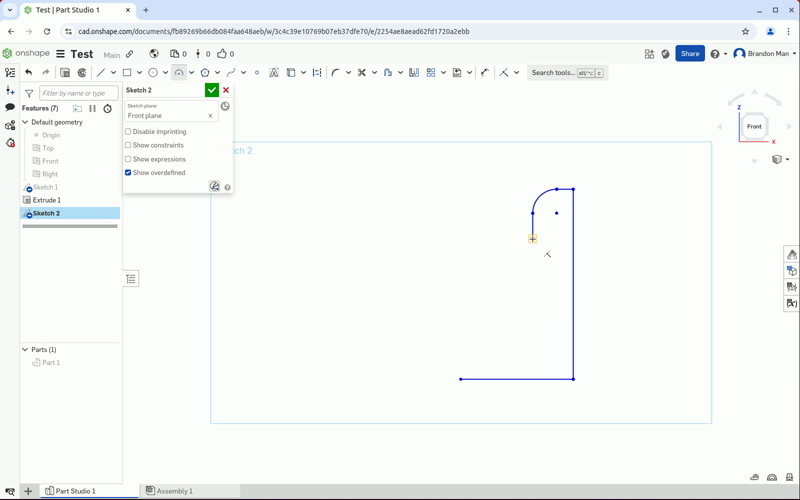
click(532, 238)
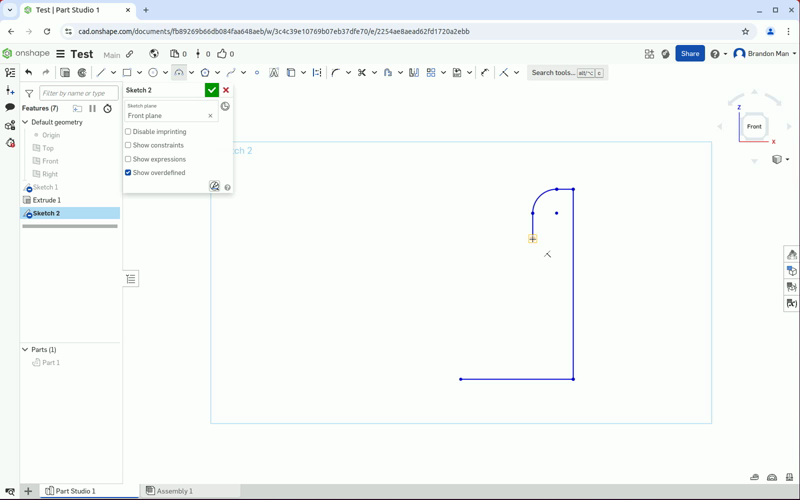
key_down(shift)
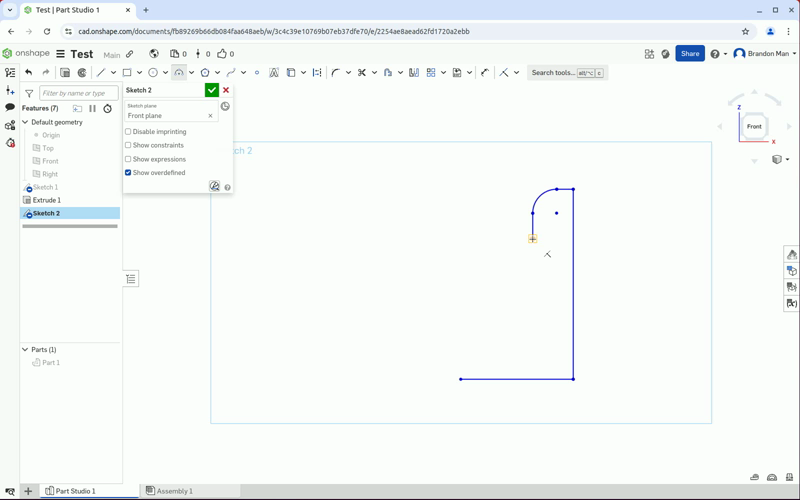
mouse_move(460, 341)
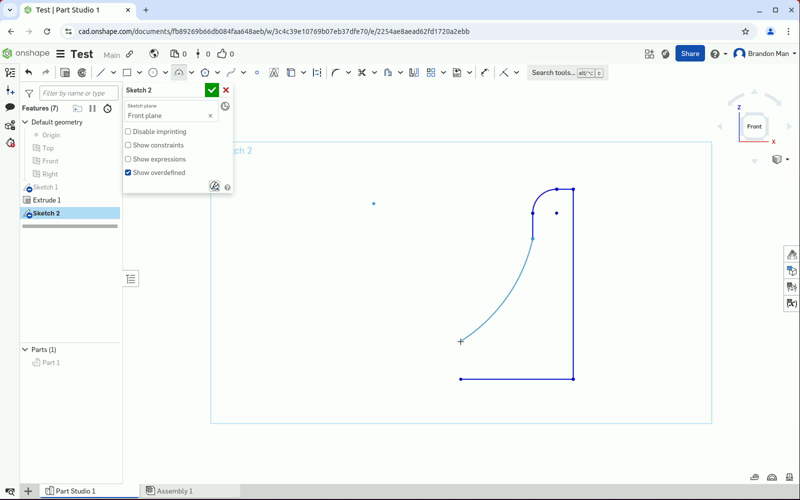
click(460, 341)
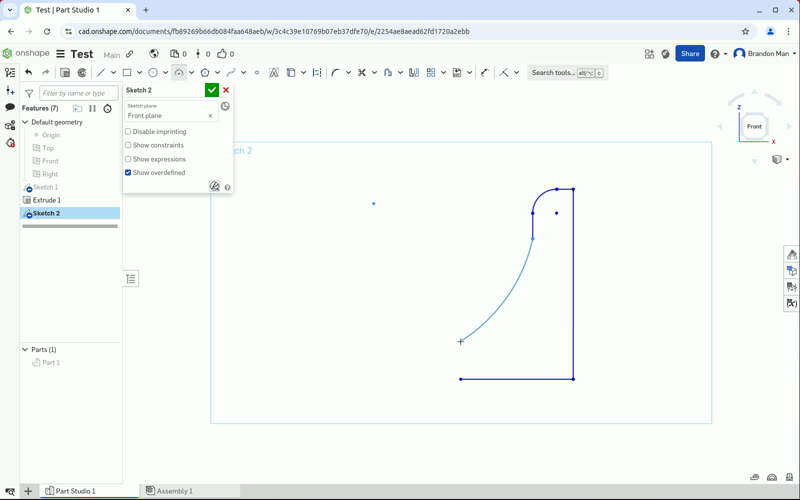
mouse_move(523, 308)
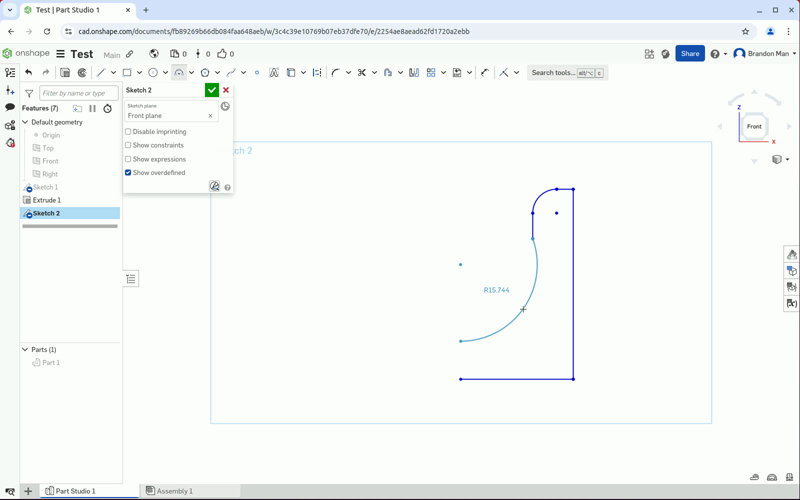
click(523, 308)
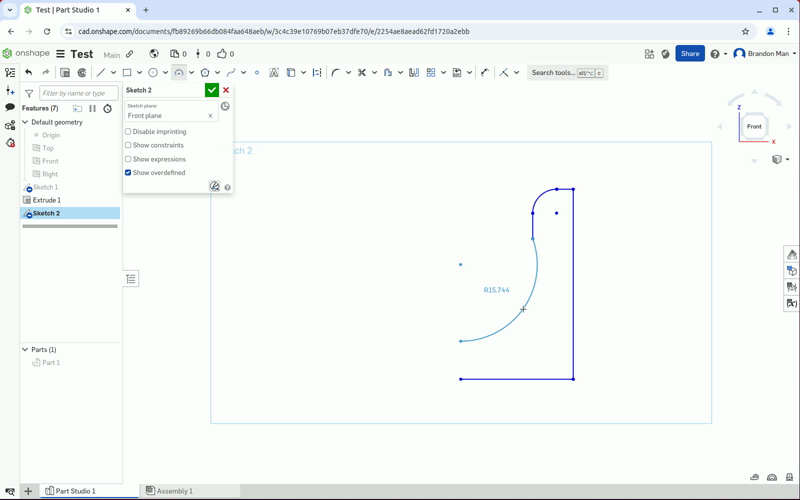
key_up(shift)
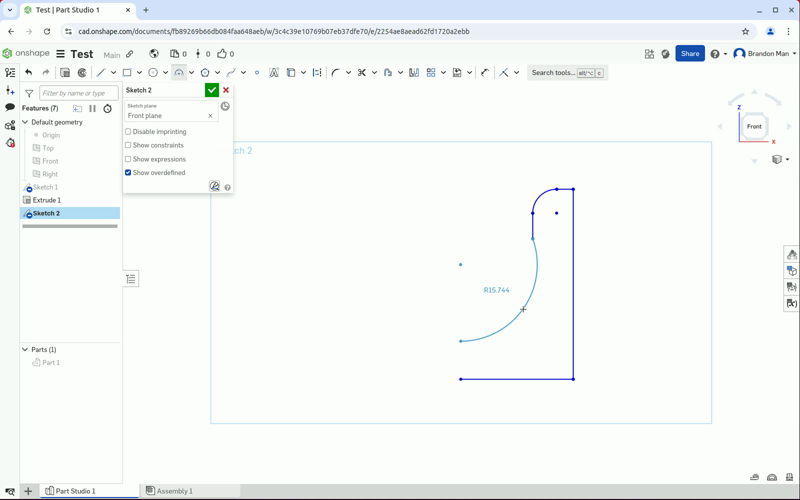
key(esc)
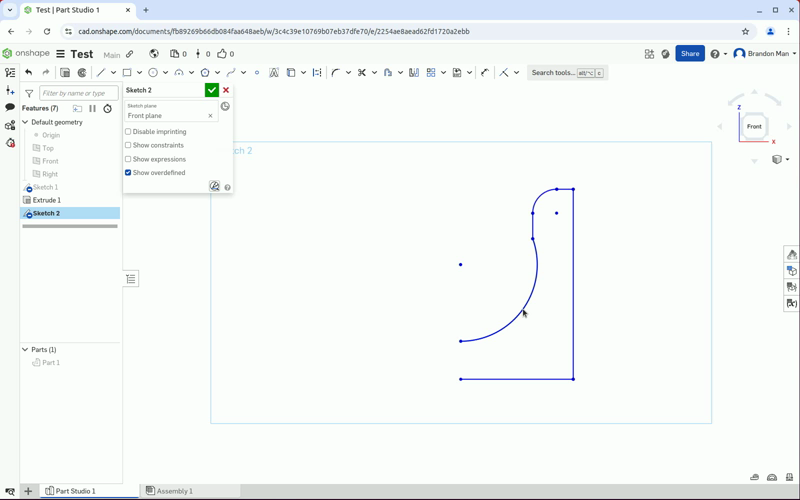
key(l)
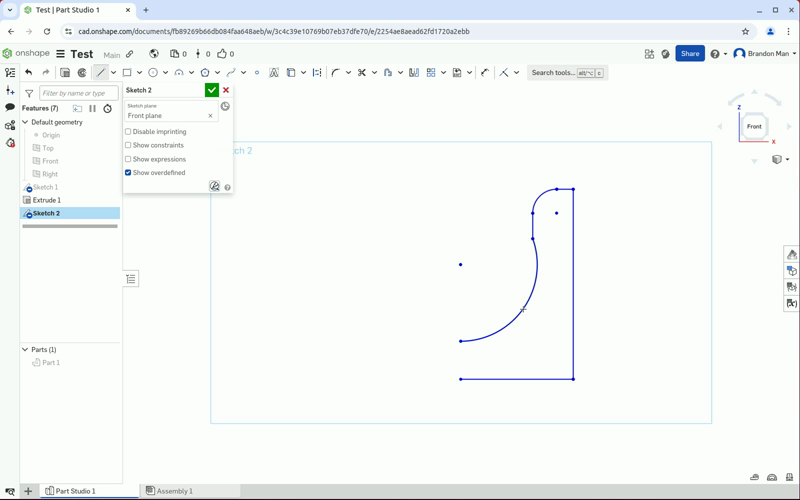
mouse_move(460, 341)
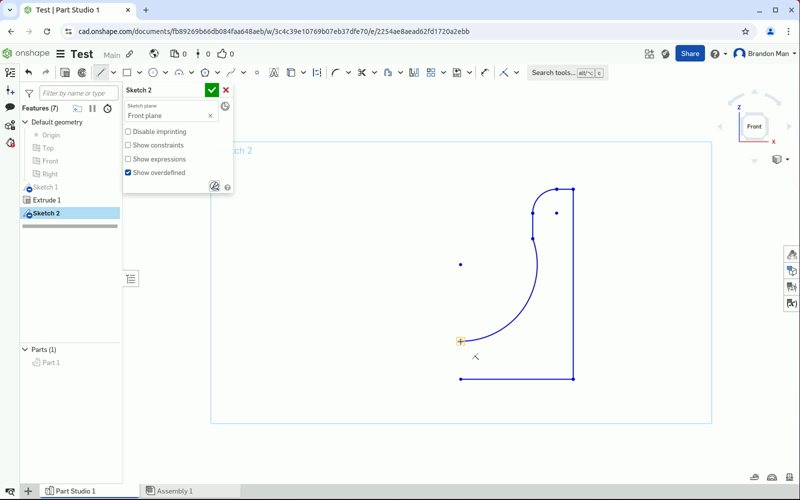
click(460, 341)
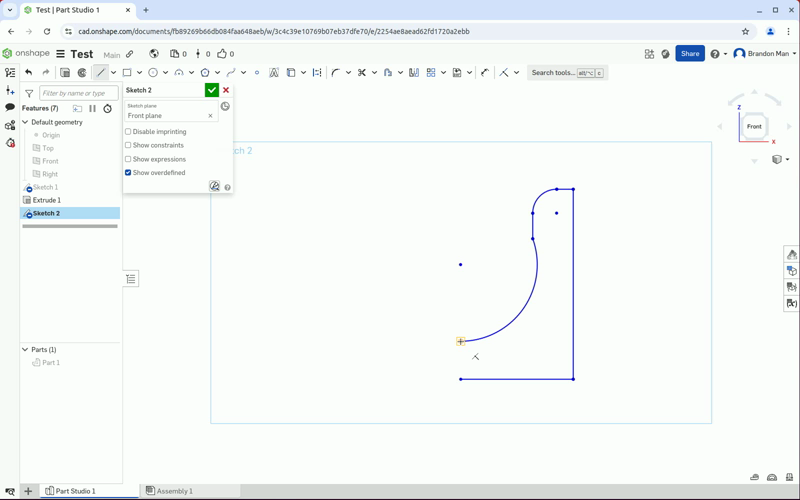
mouse_move(490, 341)
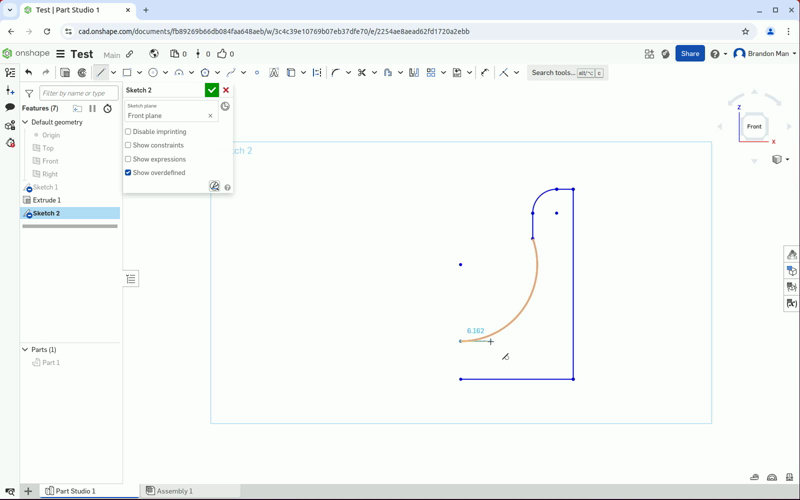
key_down(shift)
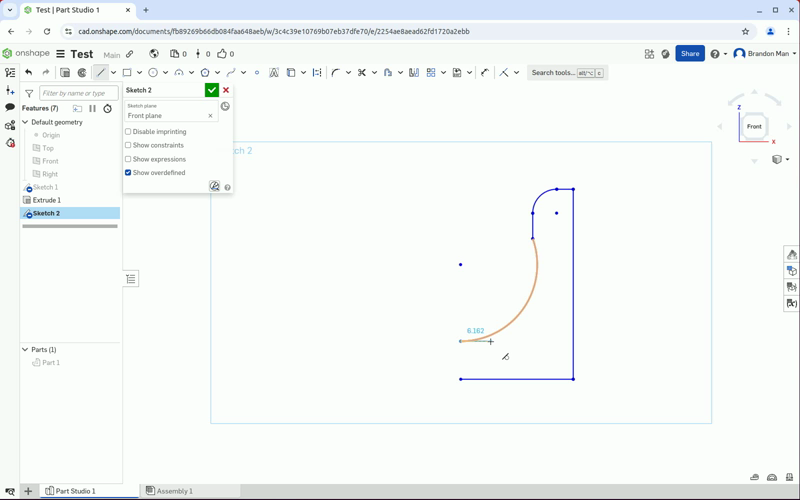
mouse_move(460, 379)
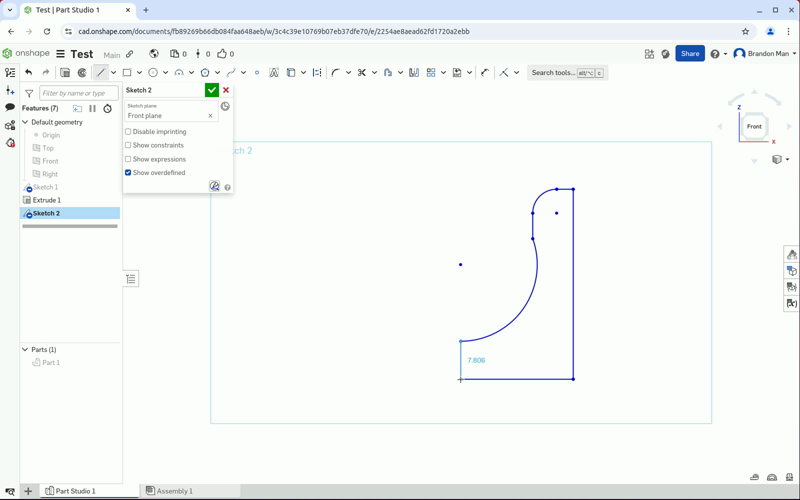
key_up(shift)
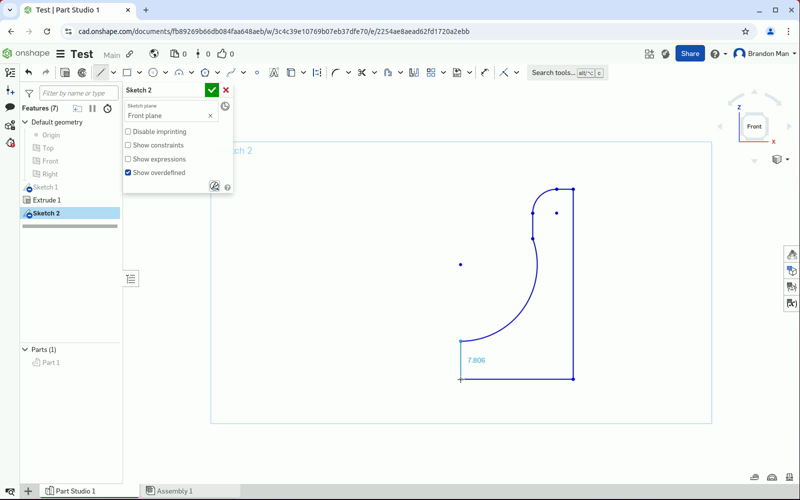
click(460, 379)
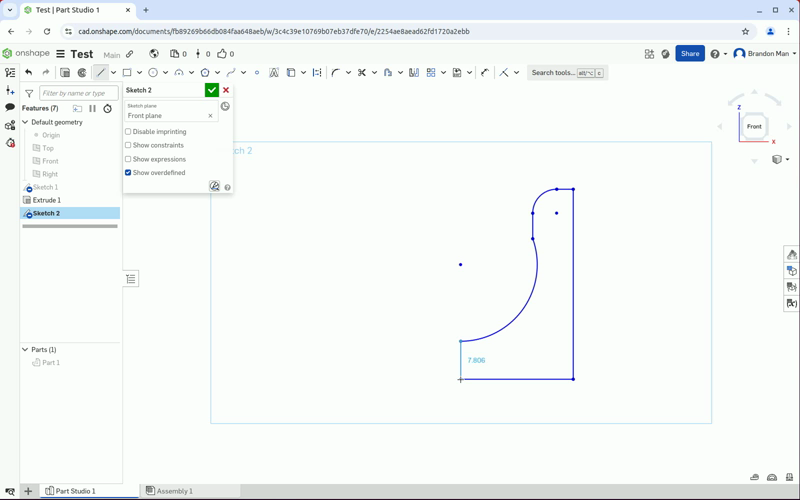
key(esc)
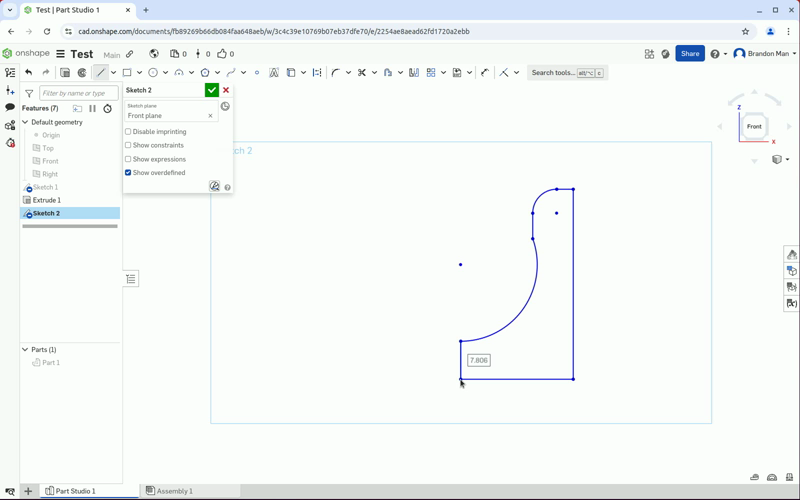
mouse_move(542, 282)
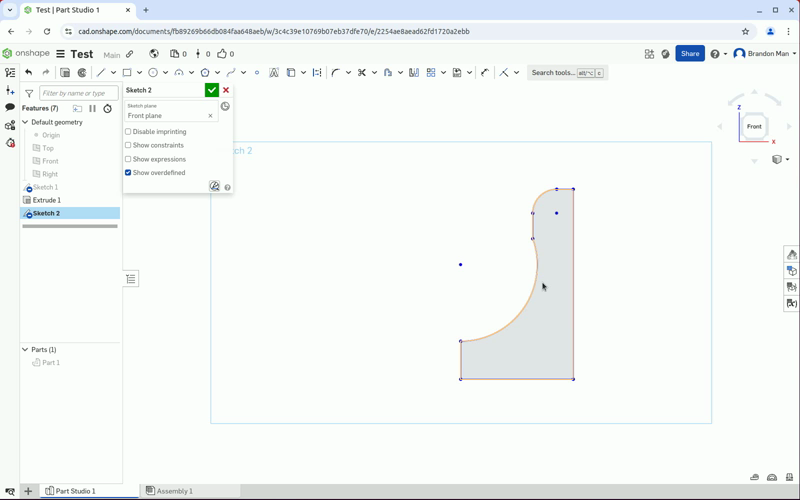
click(542, 282)
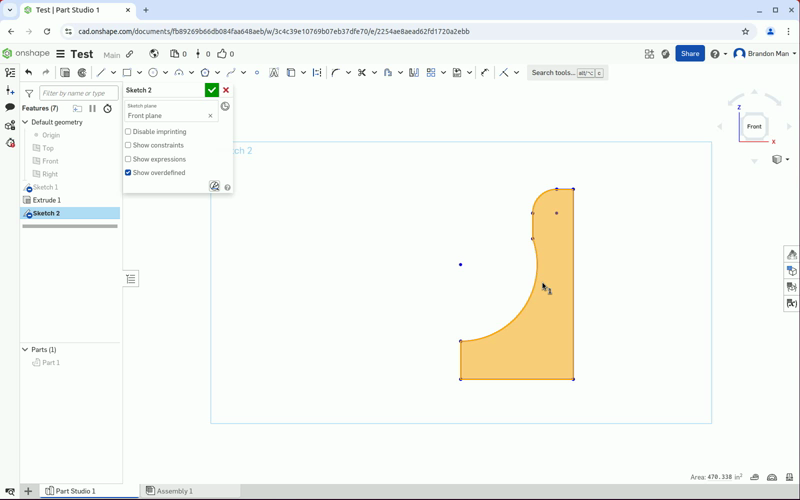
mouse_move(73, 352)
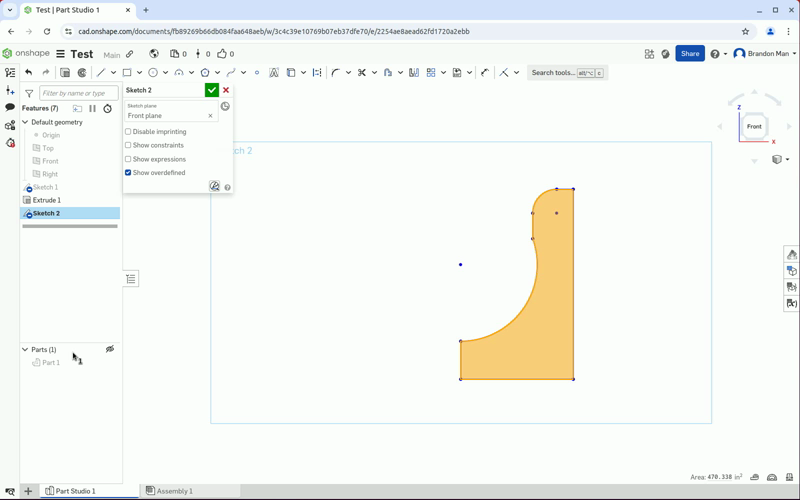
key(shift+y)
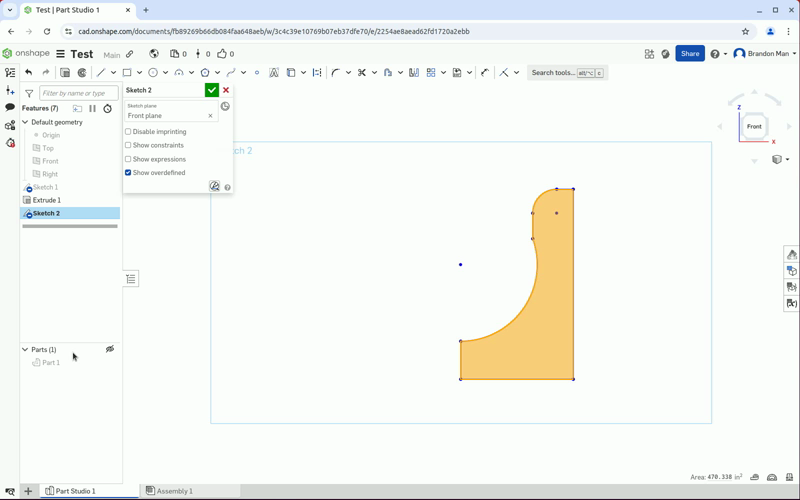
key(shift+e)
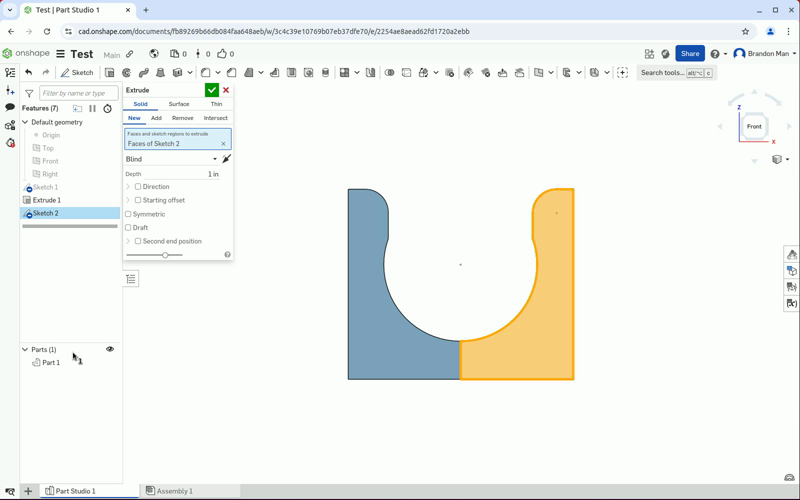
mouse_move(143, 106)
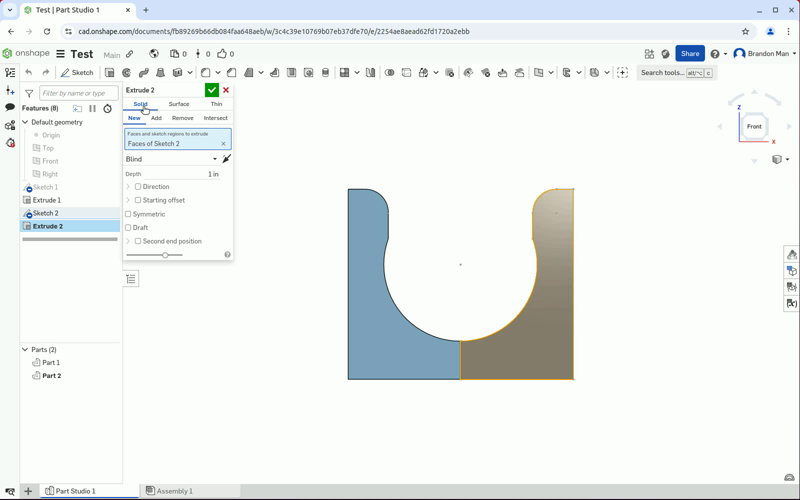
click(143, 106)
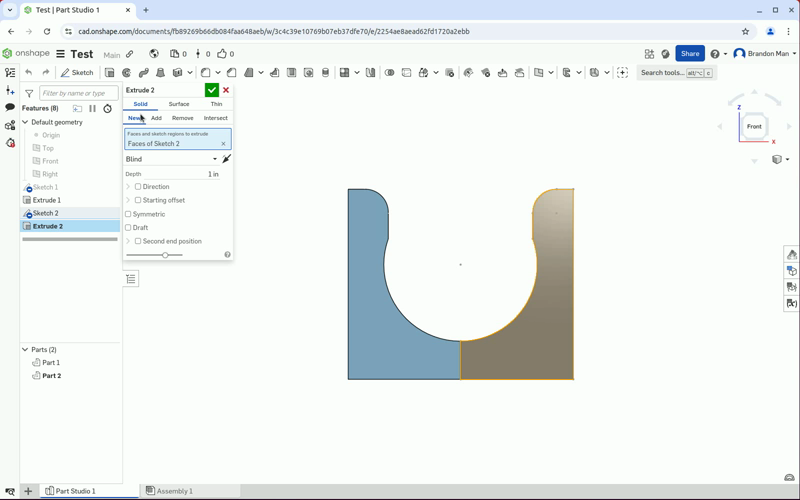
mouse_move(137, 120)
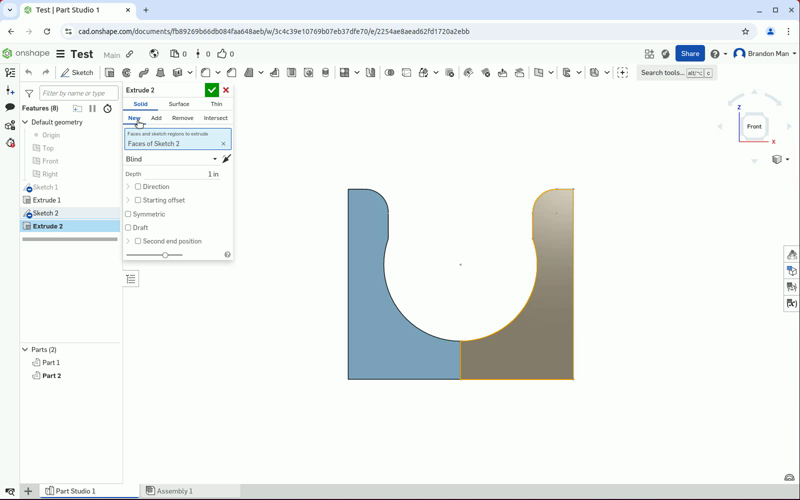
click(137, 120)
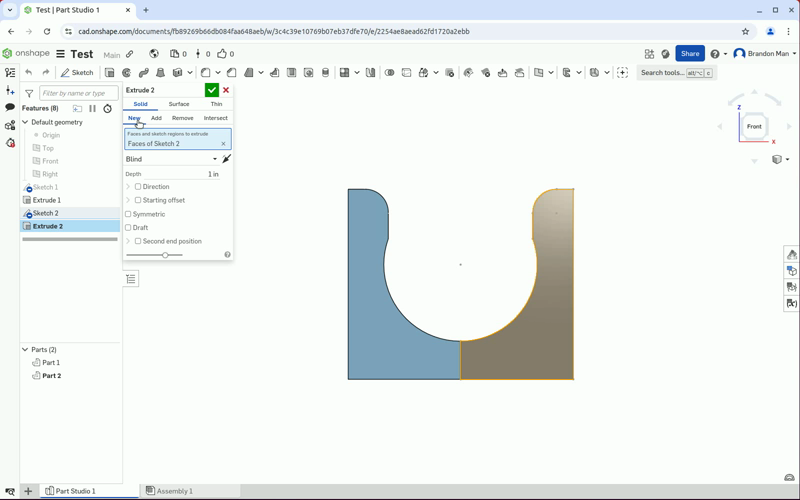
key(tab, 4)
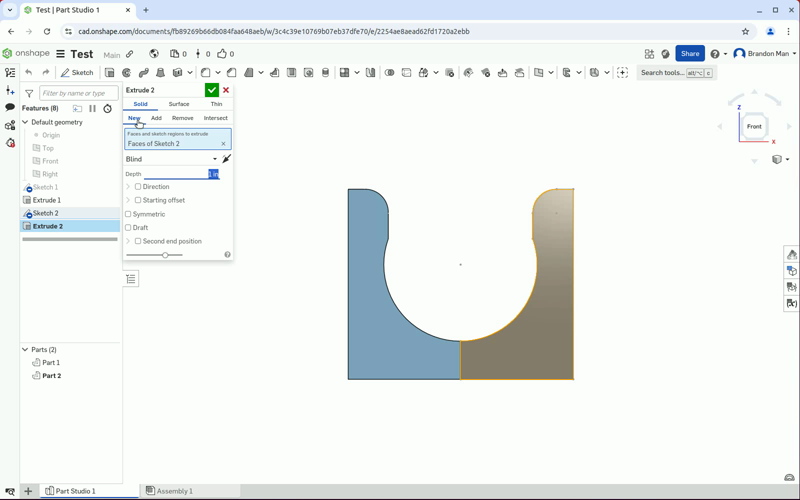
text(3.851)
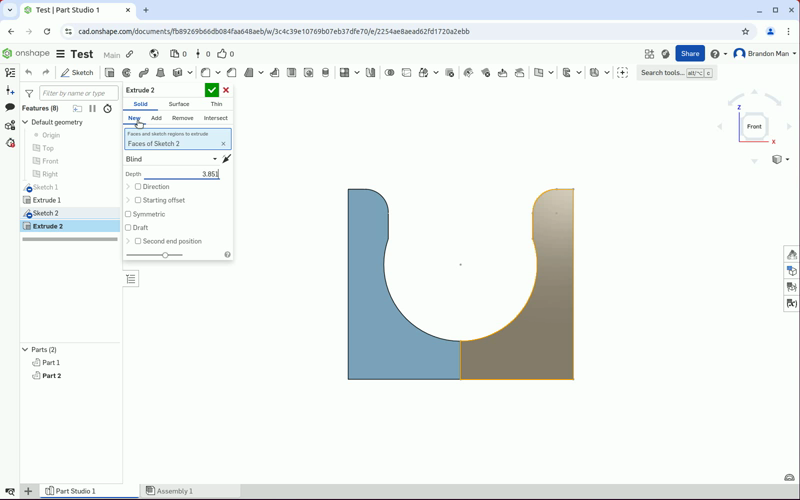
key(enter)
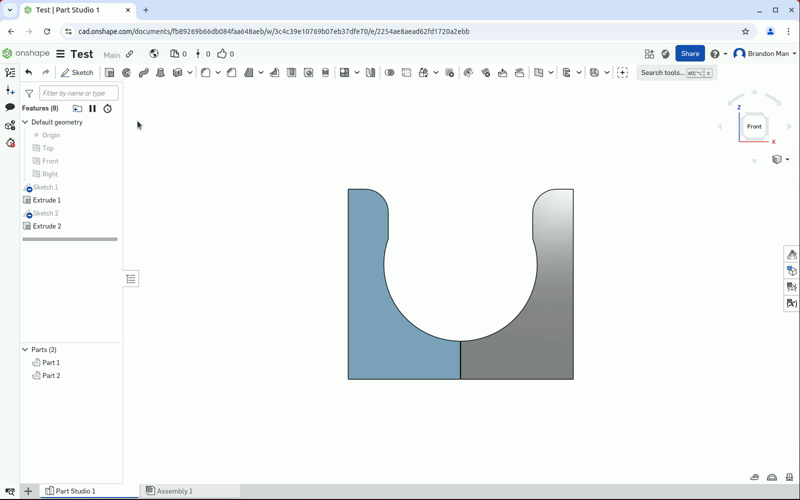
key(shift+h)
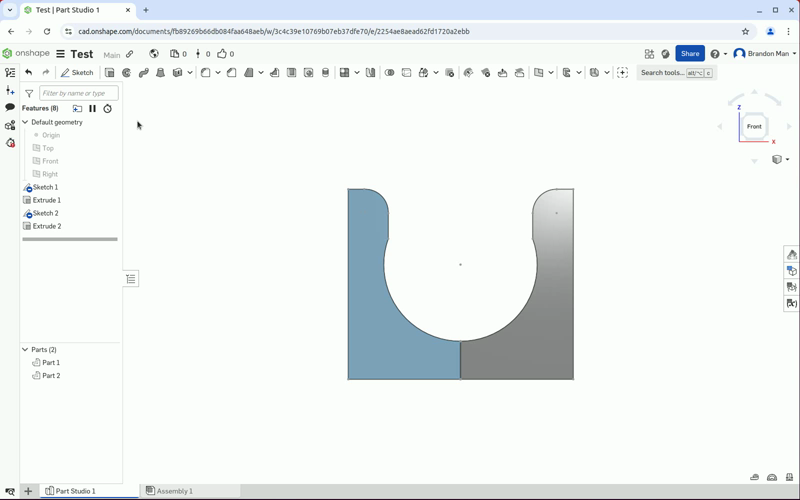
key(shift+h)
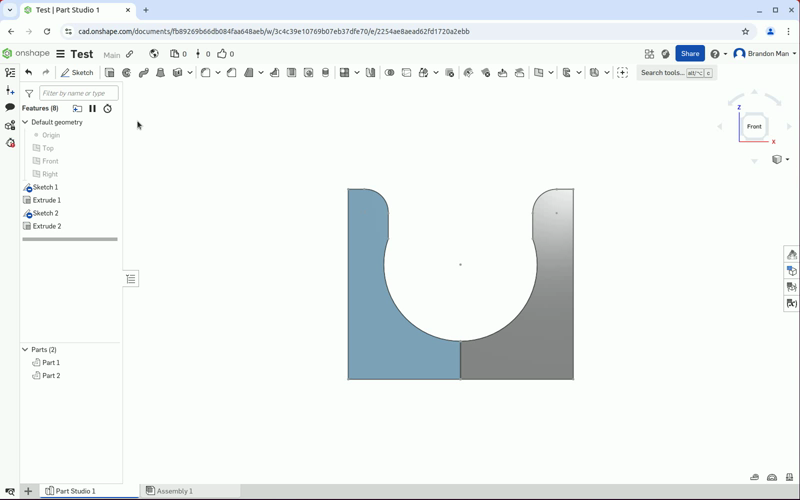
key(shift+7)
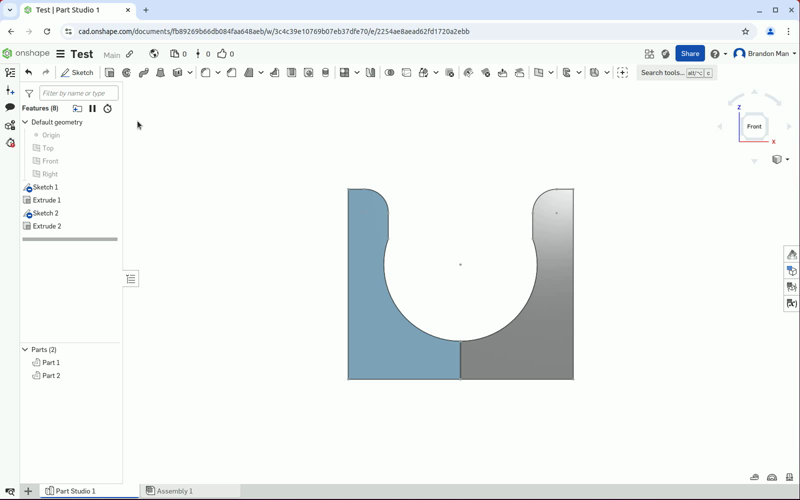
key(left, 2)
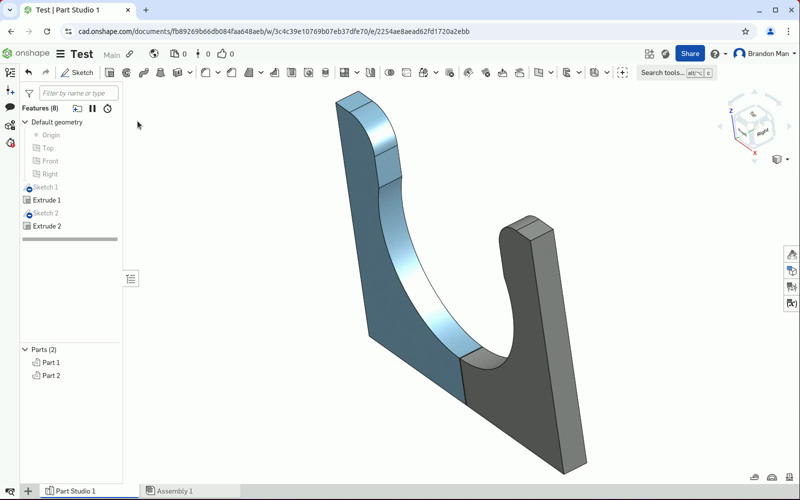
key(down, 2)
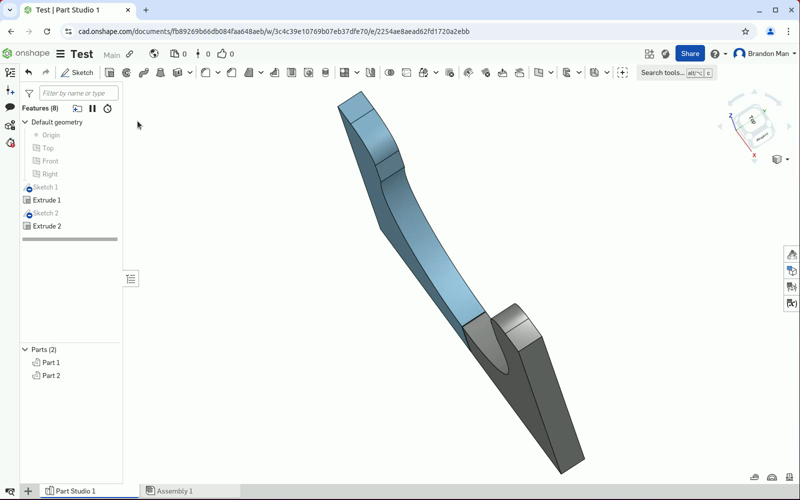
key(up, 2)
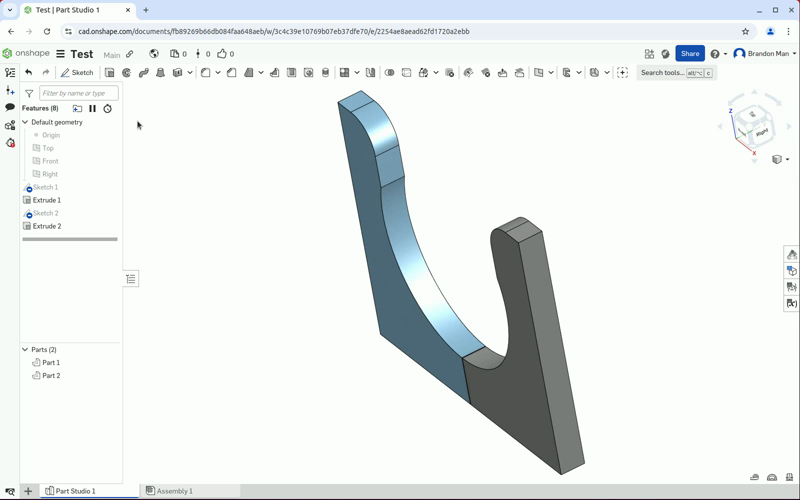
key(right, 2)
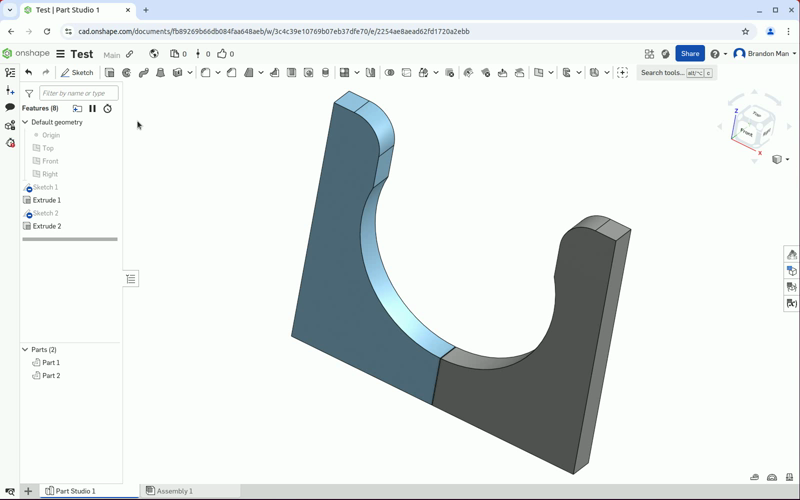
mouse_move(73, 189)
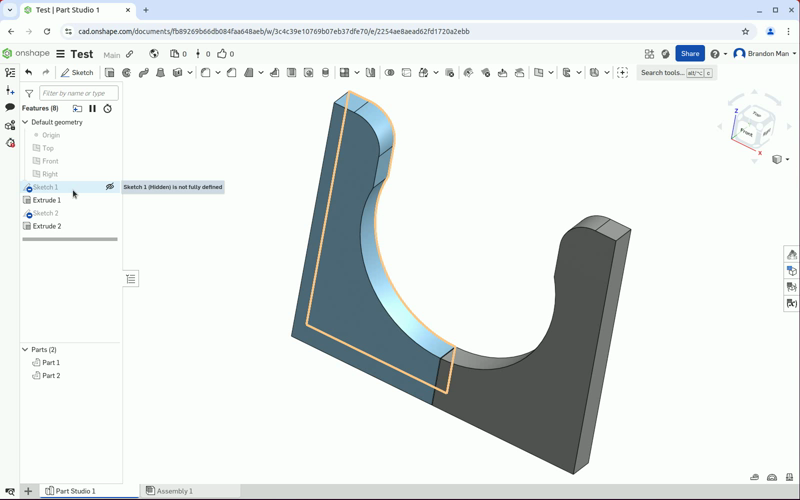
click(73, 189)